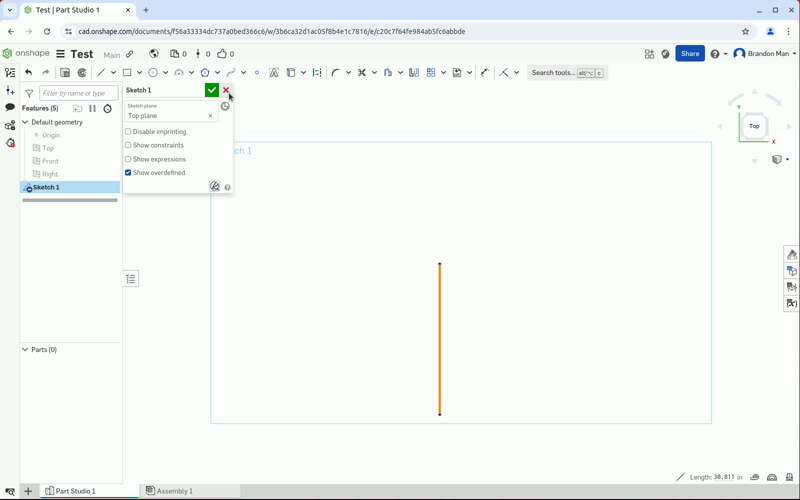
key(shift+h)
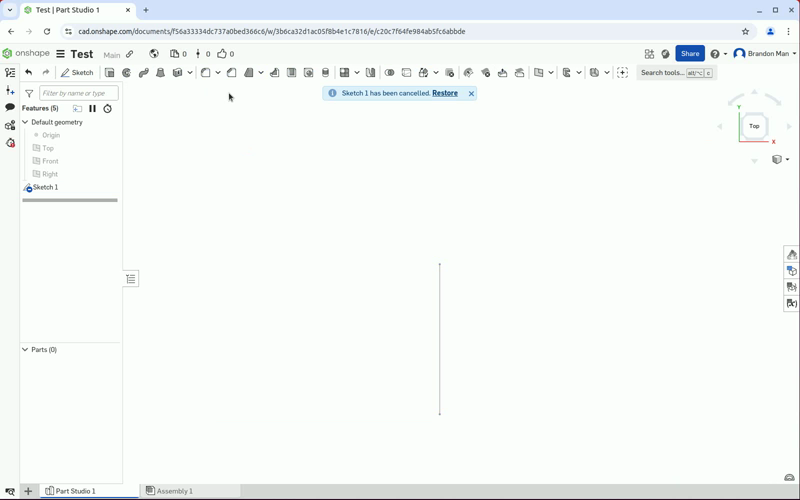
key(shift+s)
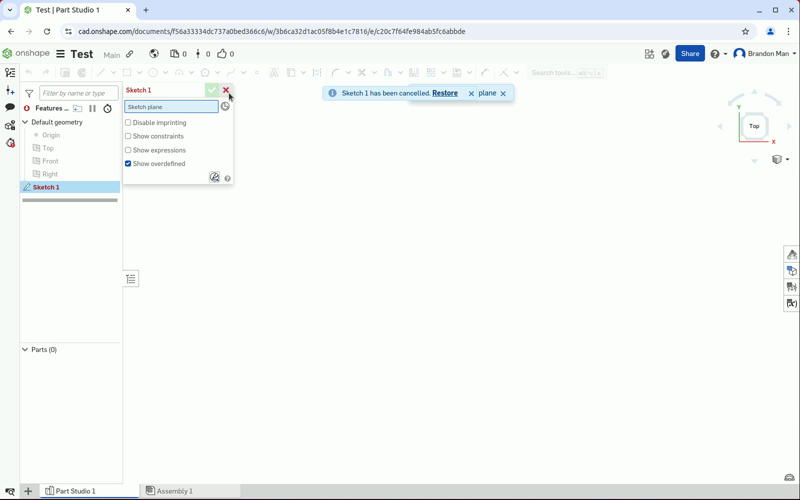
mouse_move(73, 150)
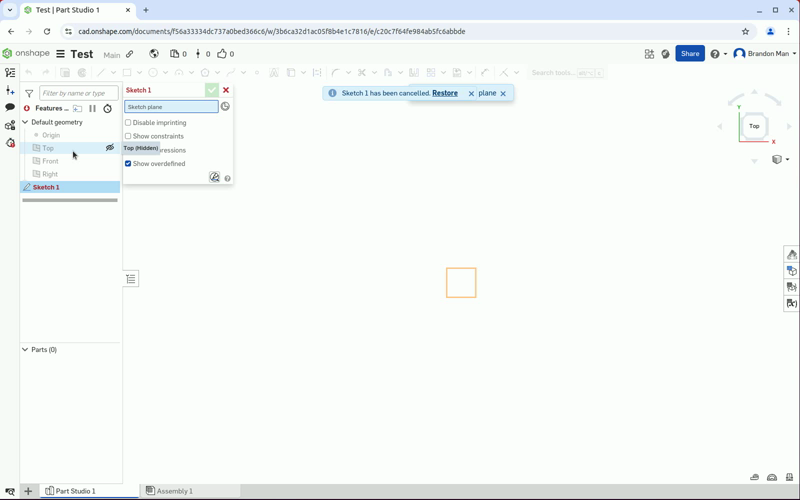
click(73, 150)
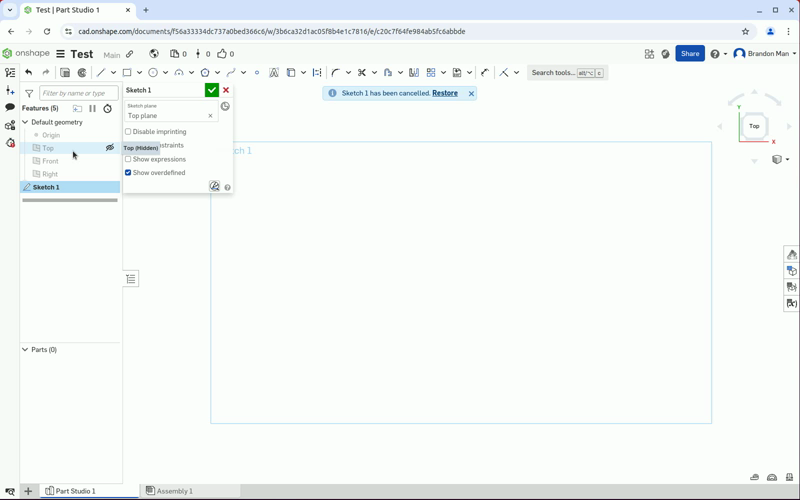
mouse_move(73, 352)
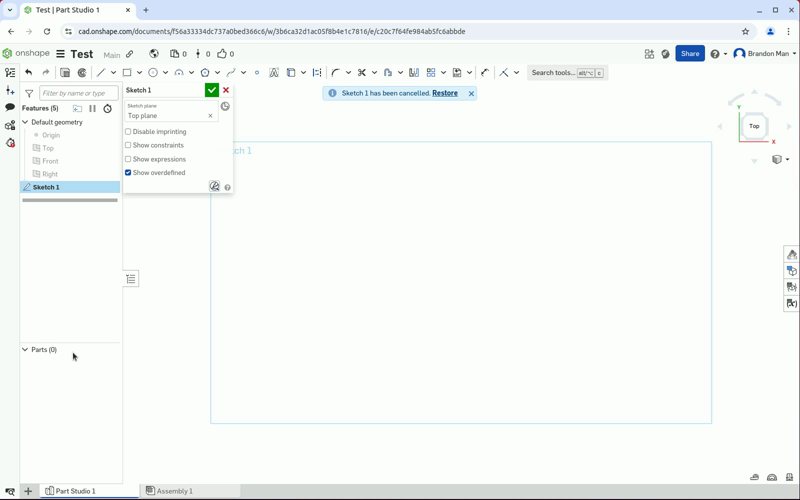
key(y)
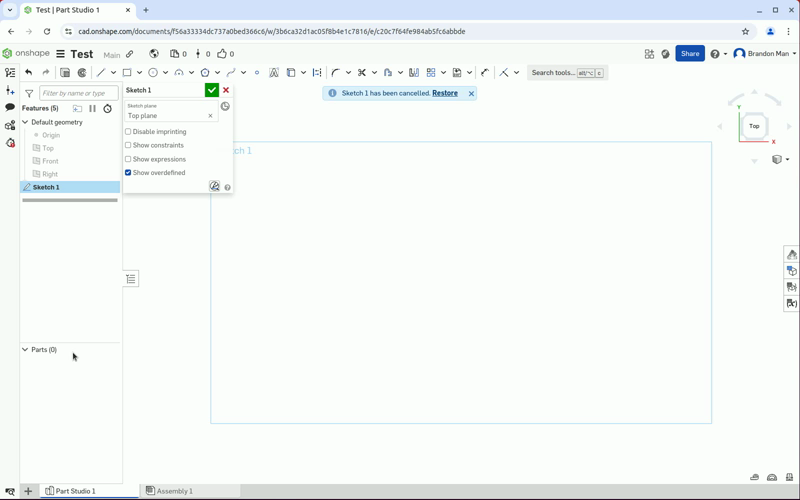
key(l)
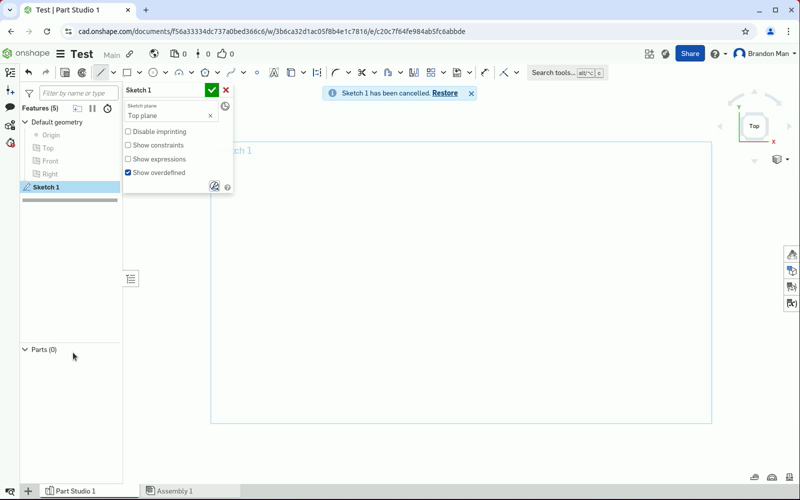
key_down(shift)
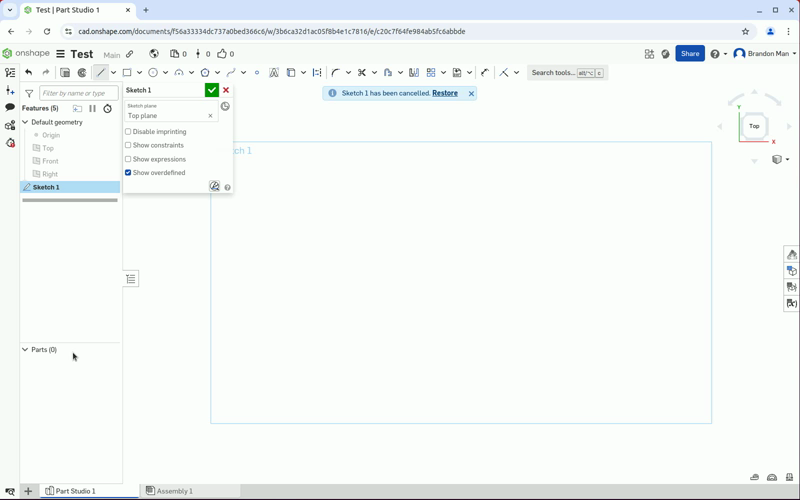
mouse_move(351, 305)
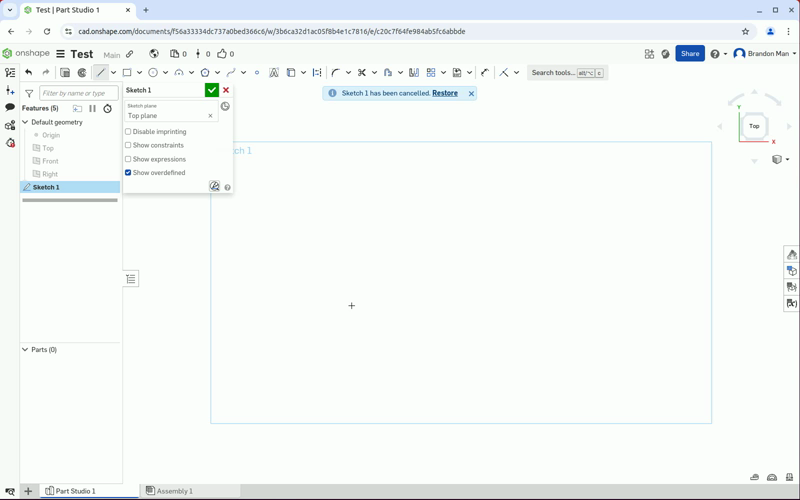
click(351, 305)
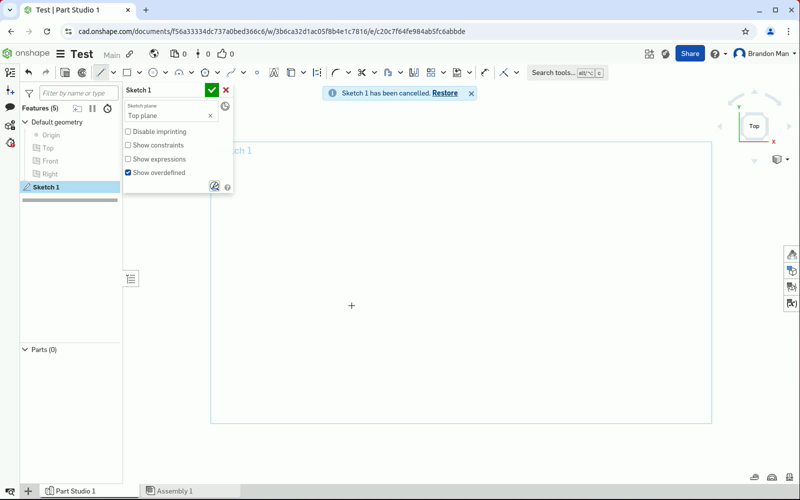
key_up(shift)
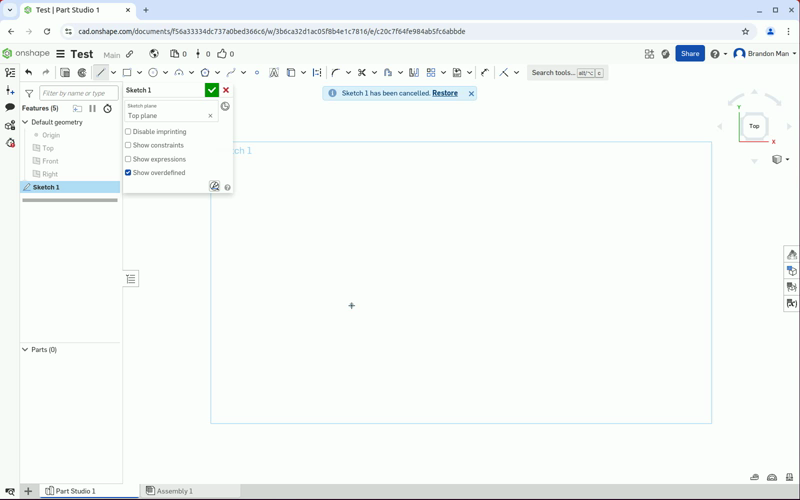
key_down(shift)
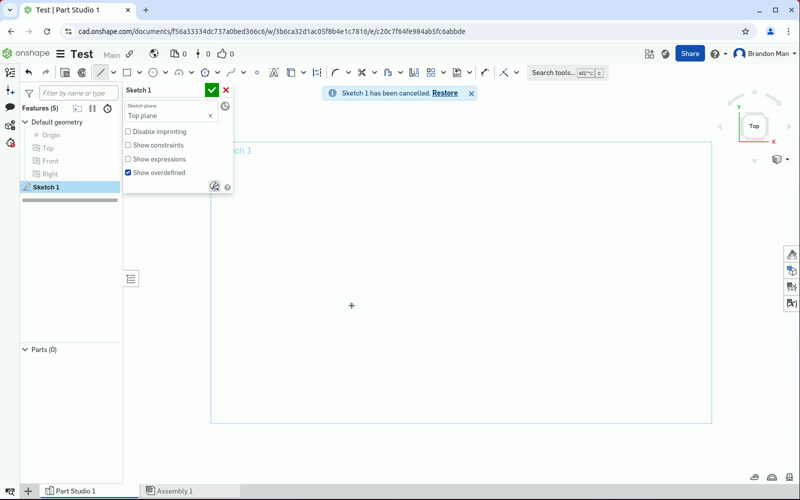
mouse_move(568, 305)
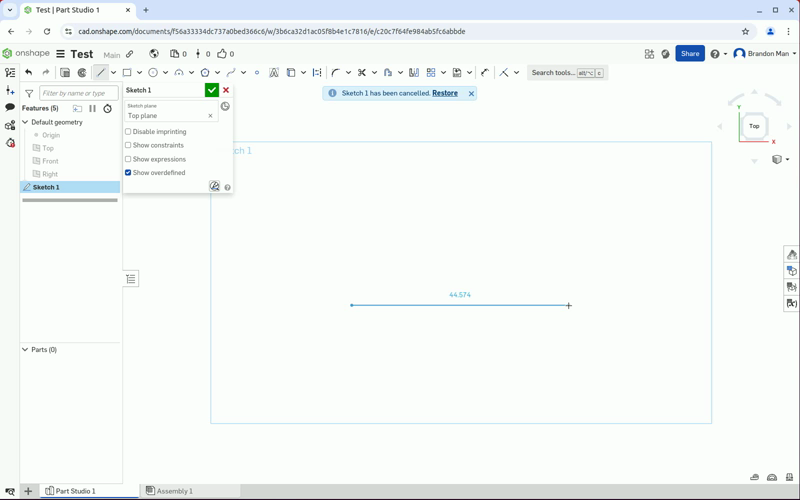
click(568, 305)
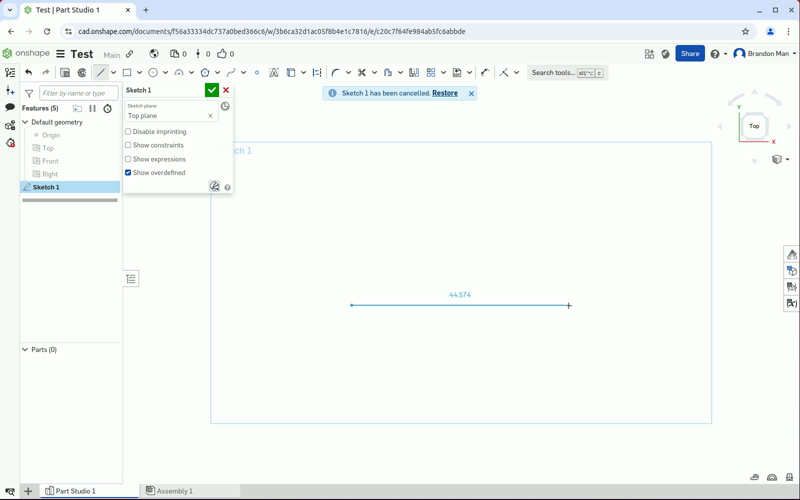
key_up(shift)
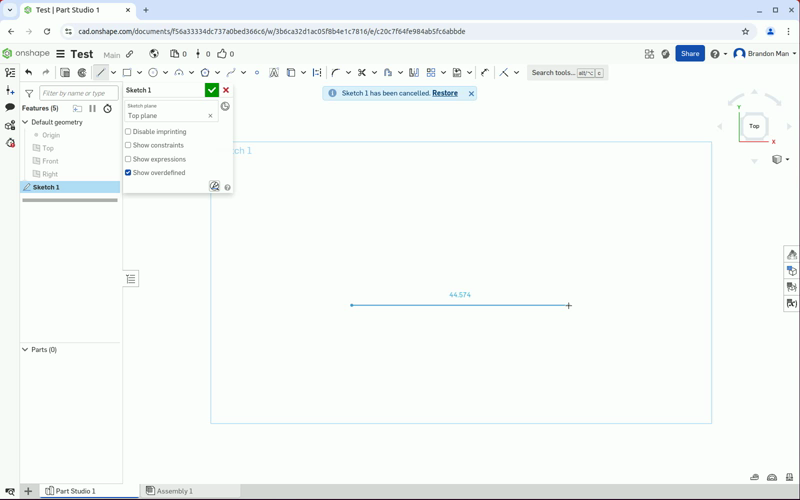
key_down(shift)
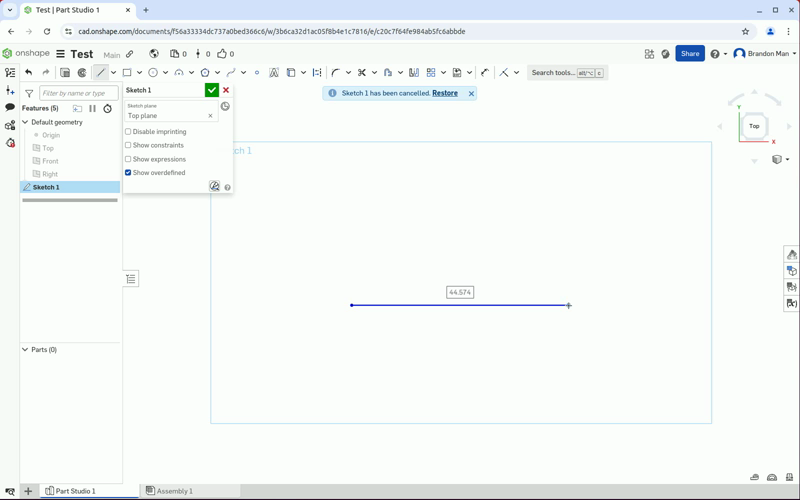
mouse_move(589, 305)
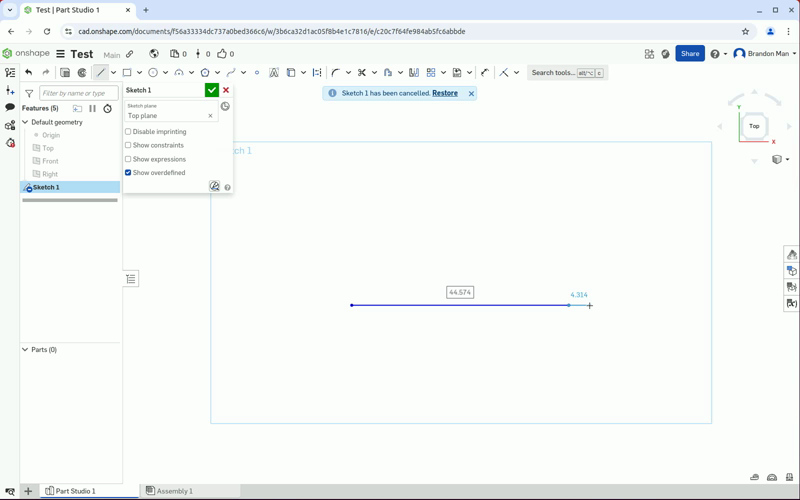
mouse_move(568, 261)
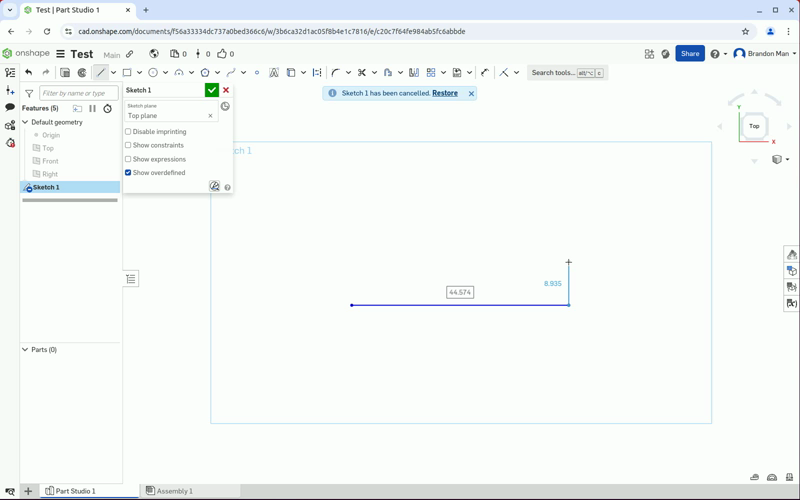
click(568, 261)
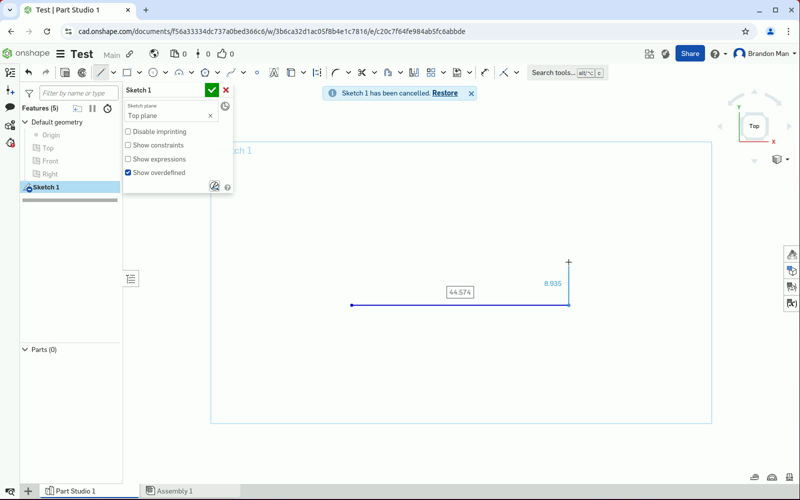
key_up(shift)
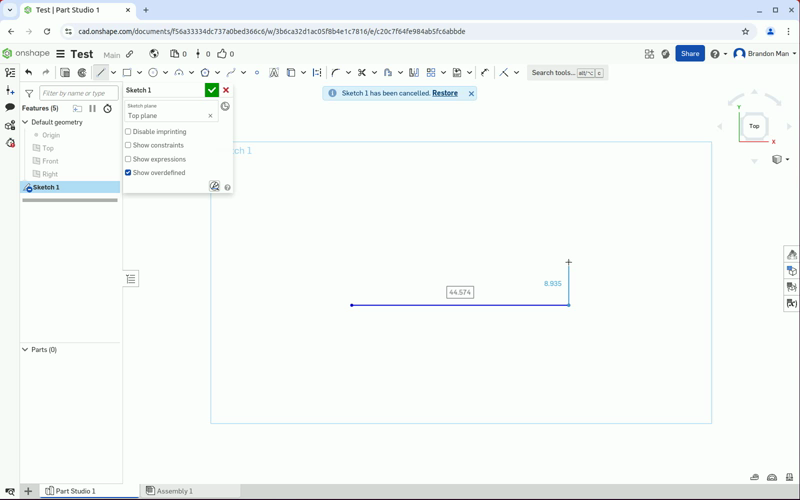
key_down(shift)
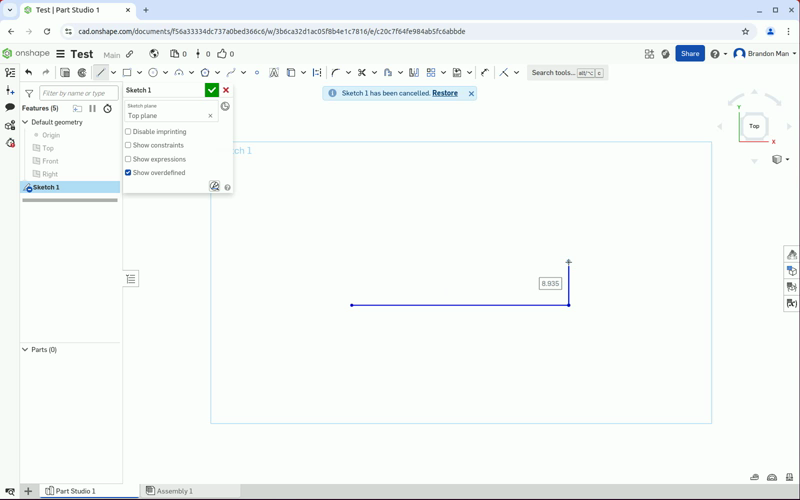
mouse_move(351, 261)
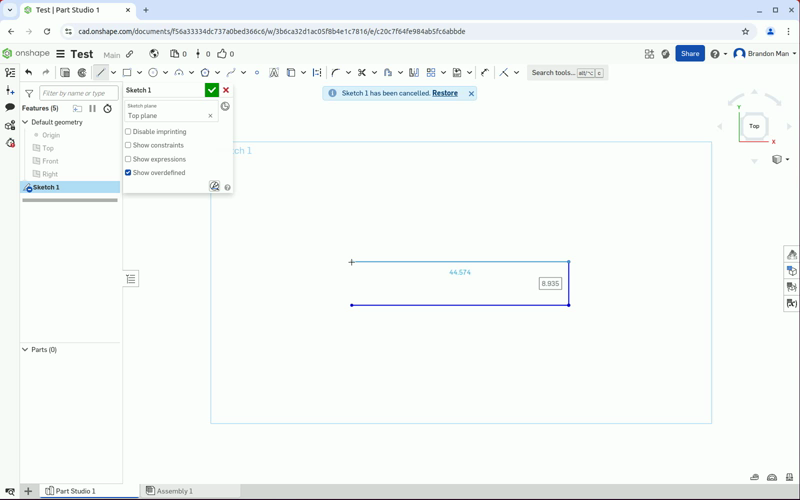
click(351, 261)
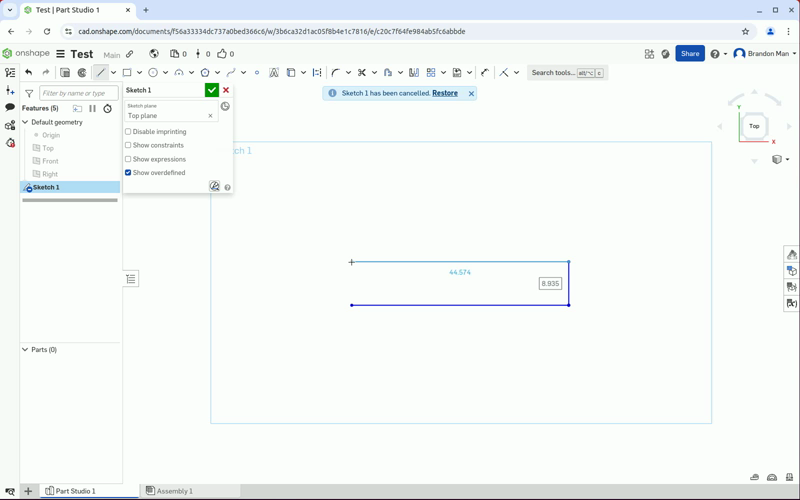
key_up(shift)
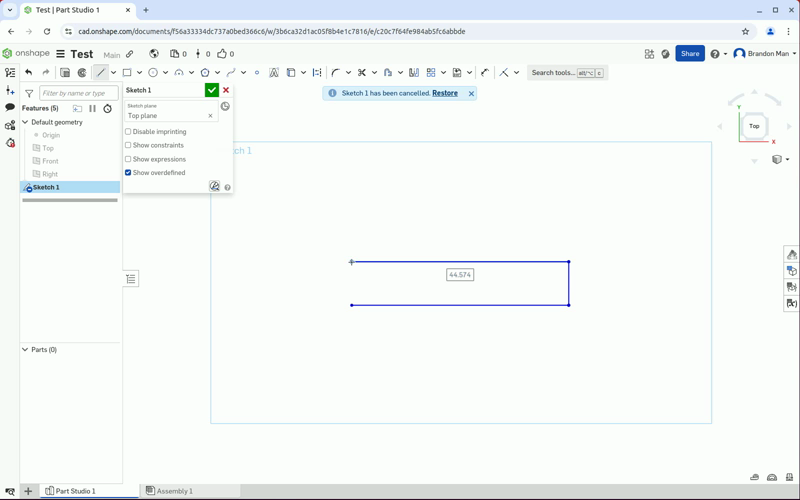
mouse_move(381, 261)
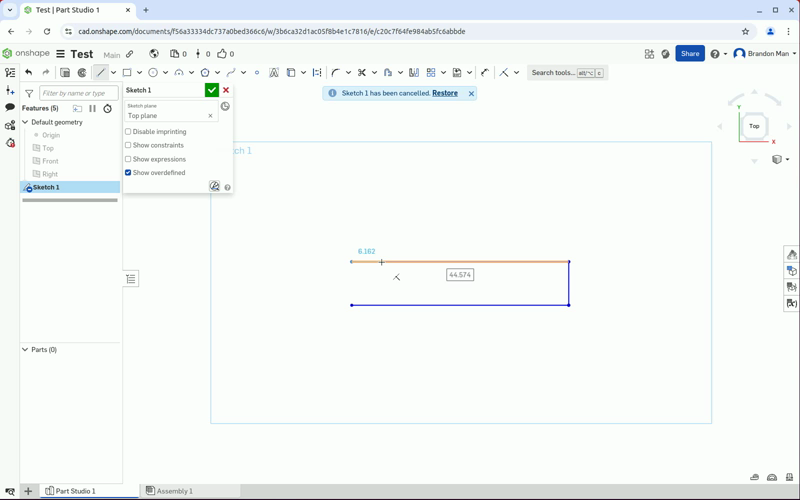
key_down(shift)
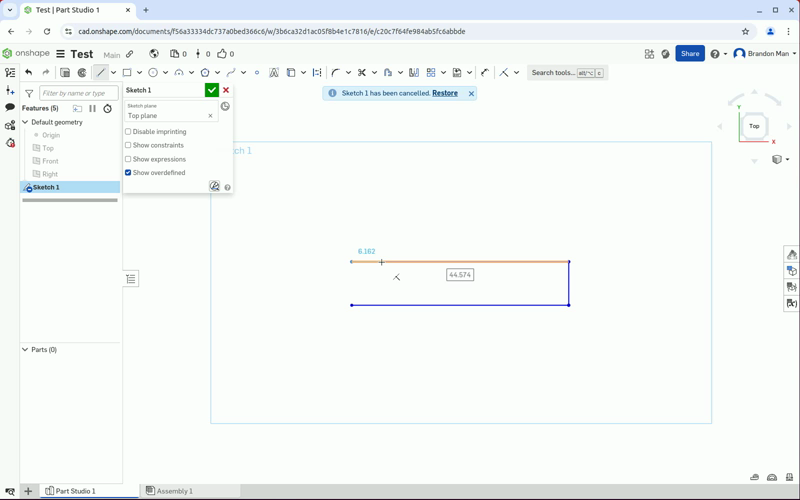
mouse_move(351, 305)
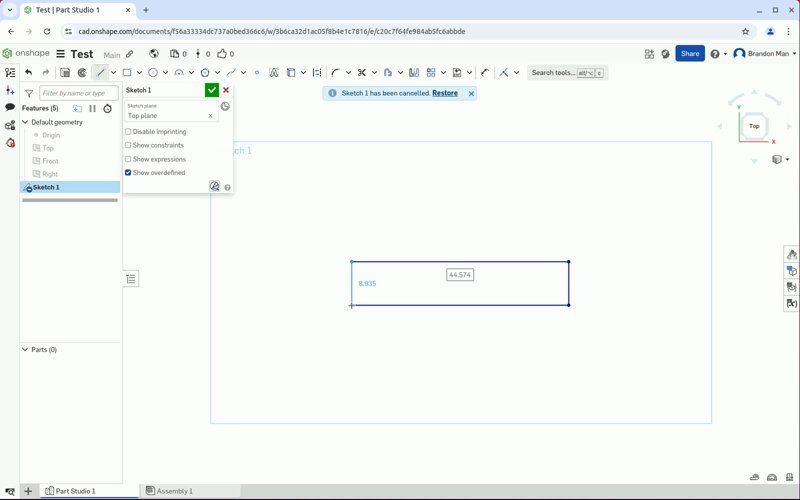
key_up(shift)
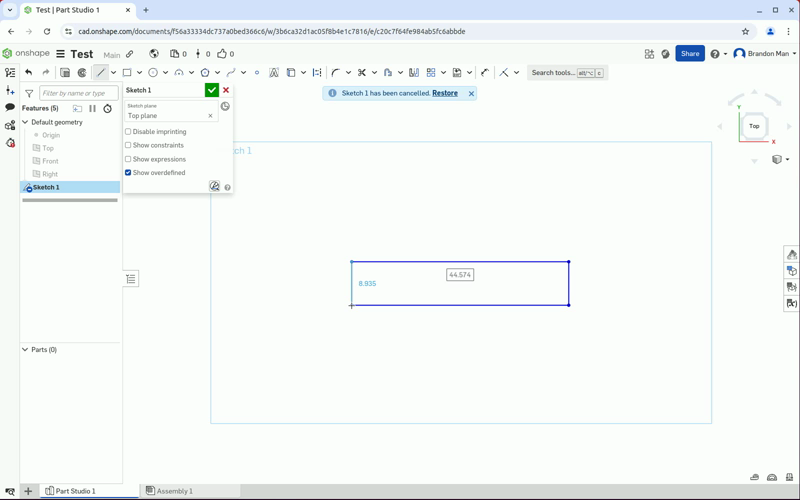
click(351, 305)
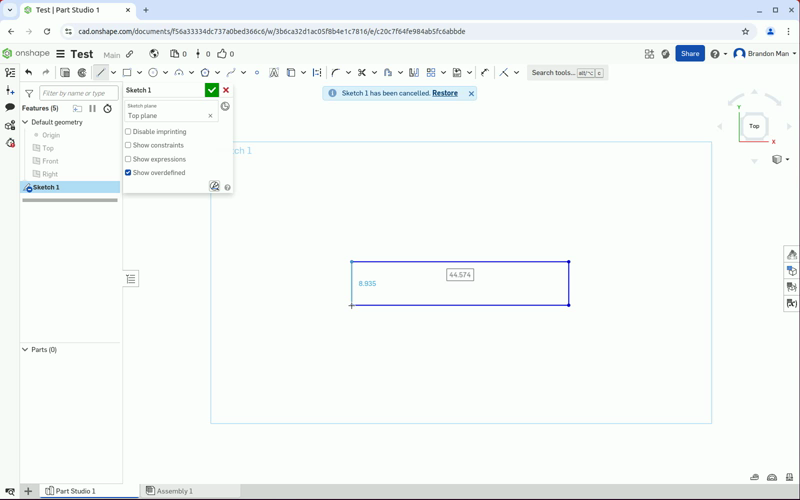
key(esc)
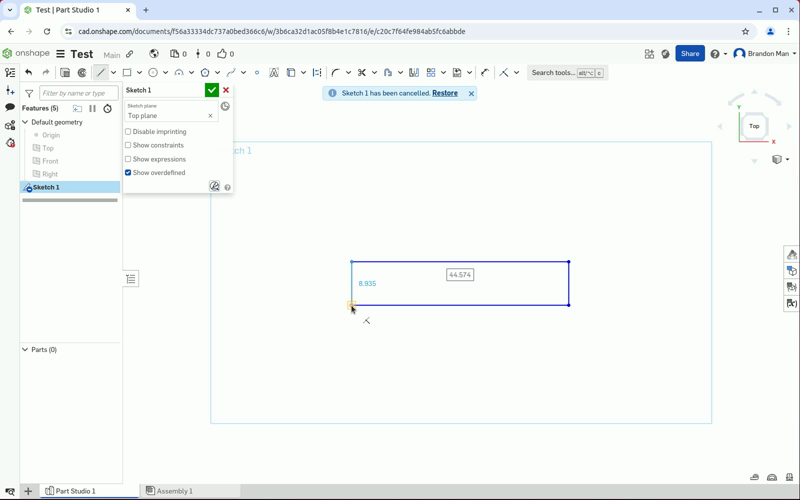
mouse_move(471, 270)
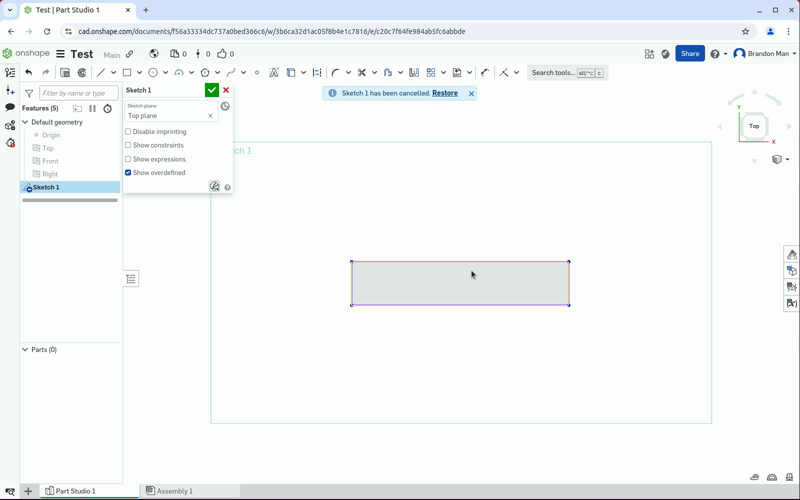
click(471, 270)
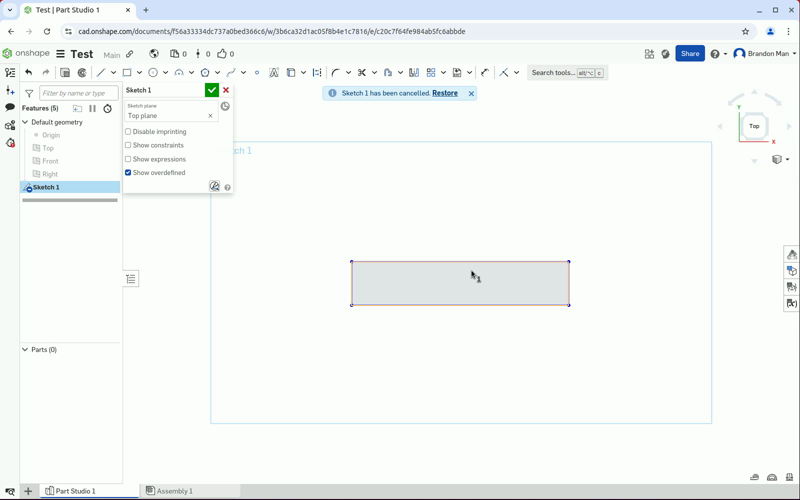
mouse_move(73, 352)
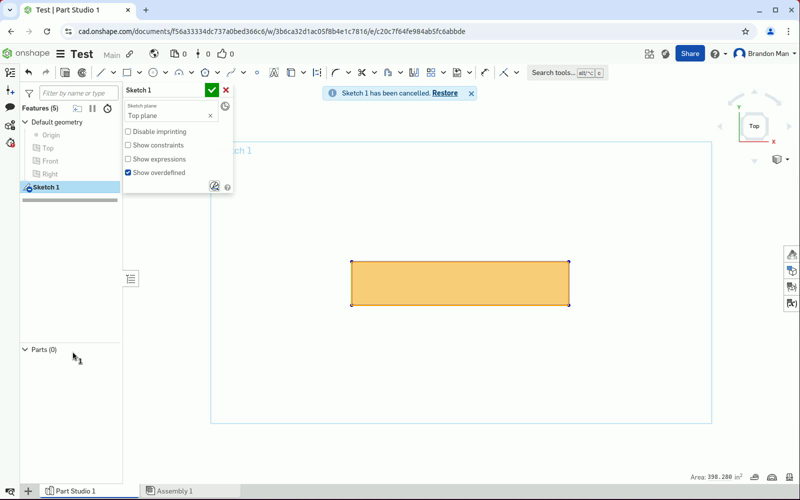
key(shift+y)
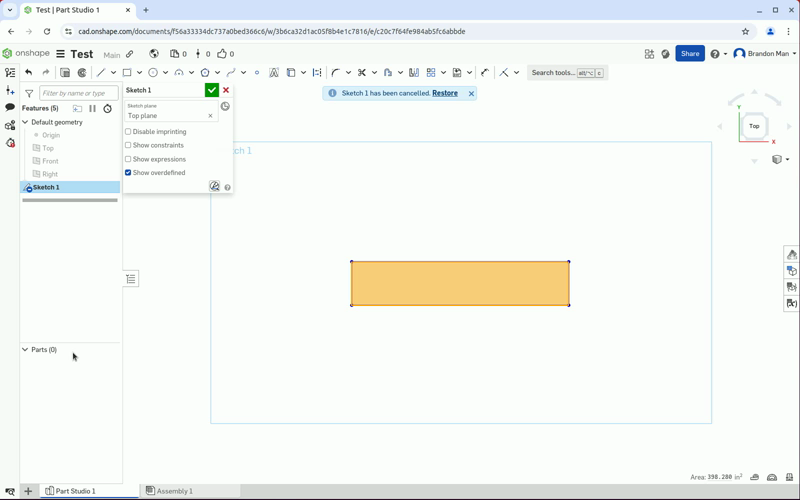
key(shift+e)
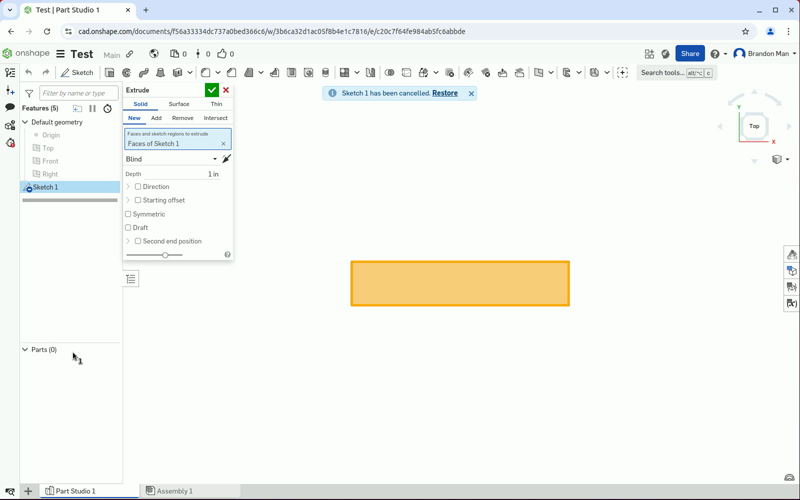
mouse_move(143, 106)
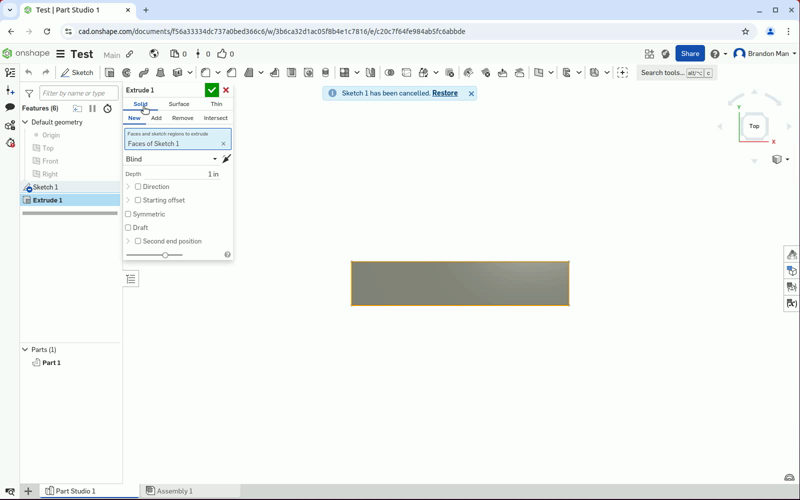
click(143, 106)
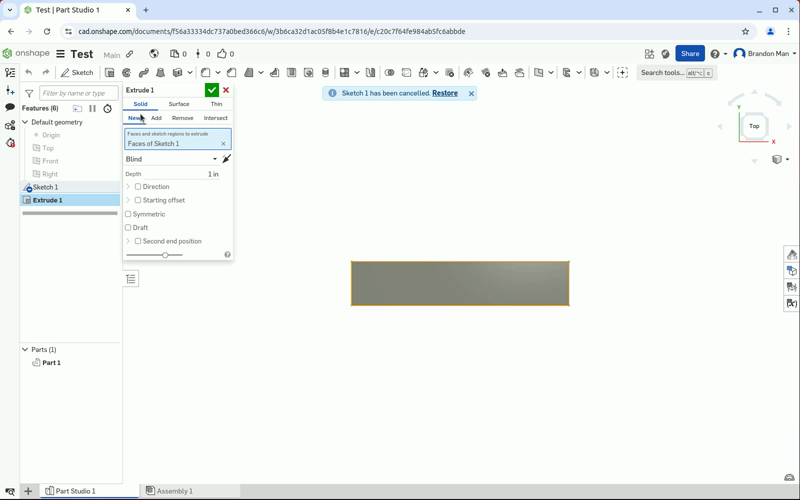
mouse_move(137, 120)
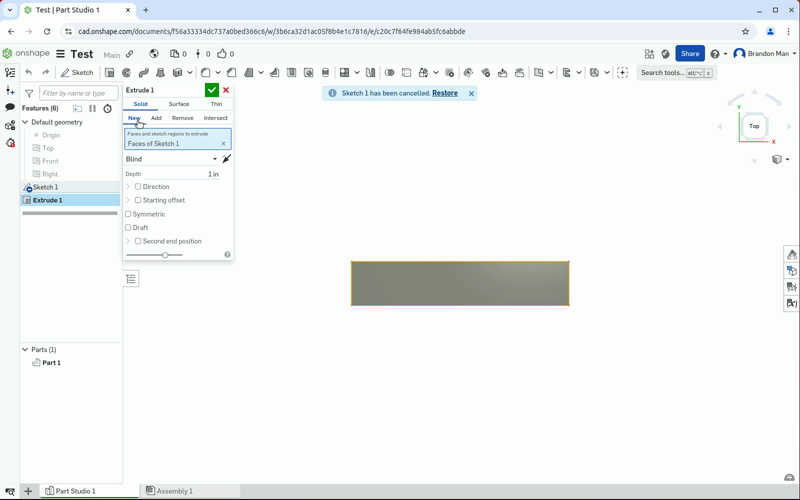
click(137, 120)
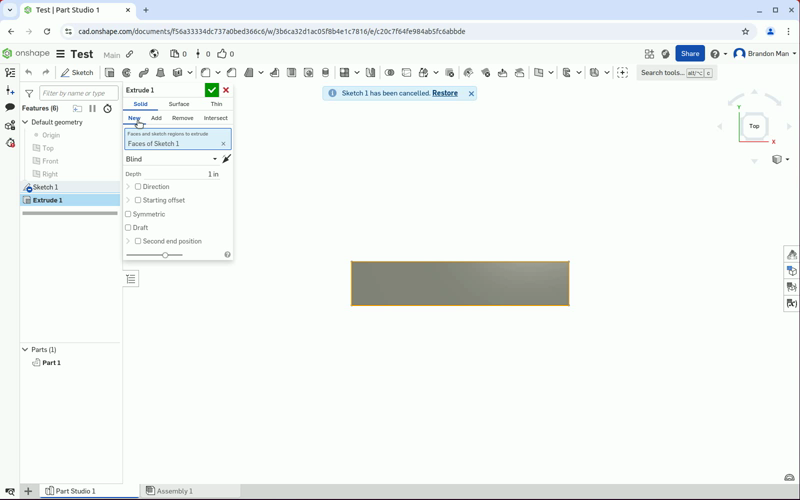
key(tab, 4)
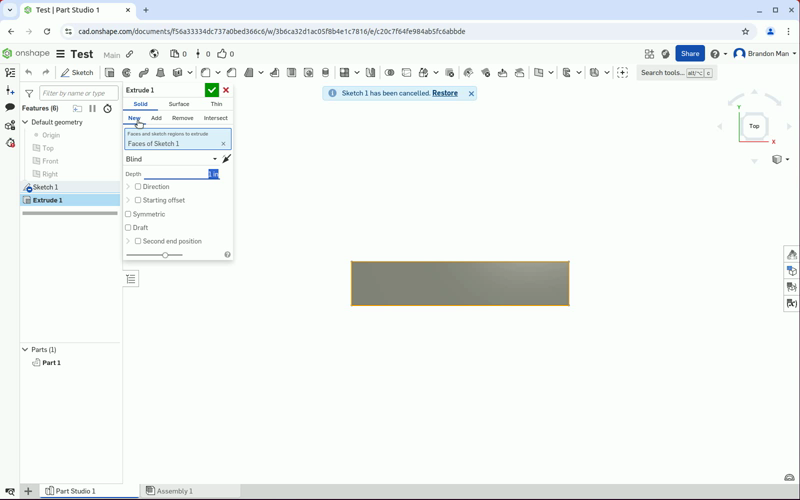
text(0.481)
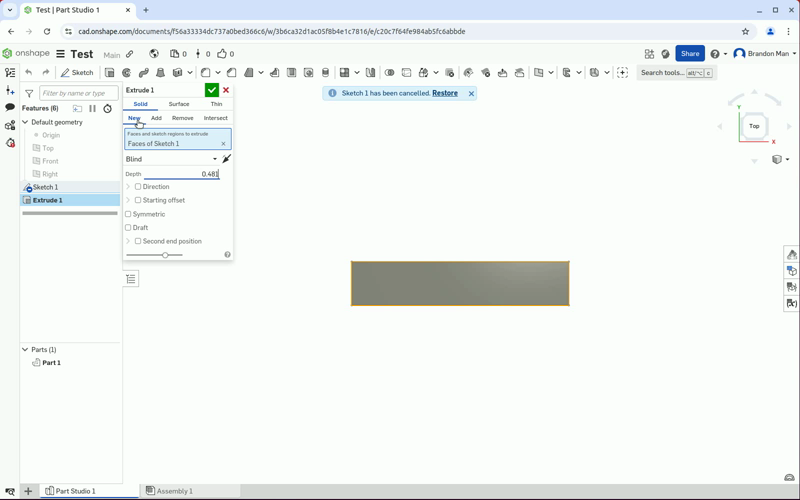
key(enter)
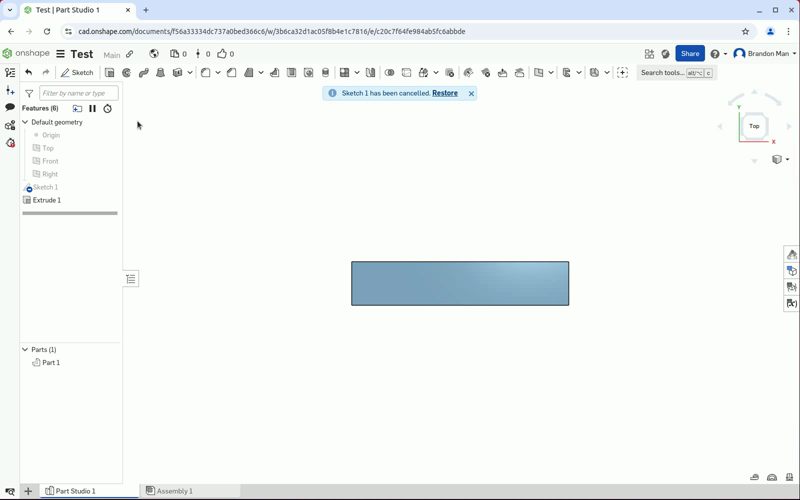
key(shift+h)
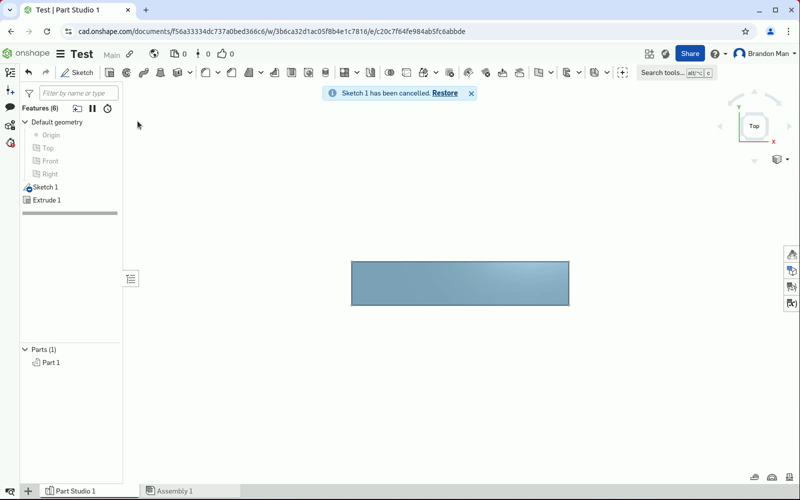
key(shift+h)
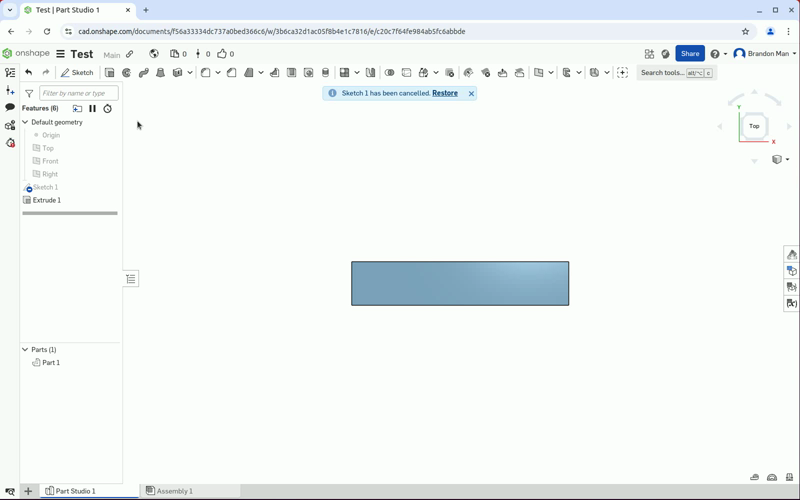
mouse_move(73, 189)
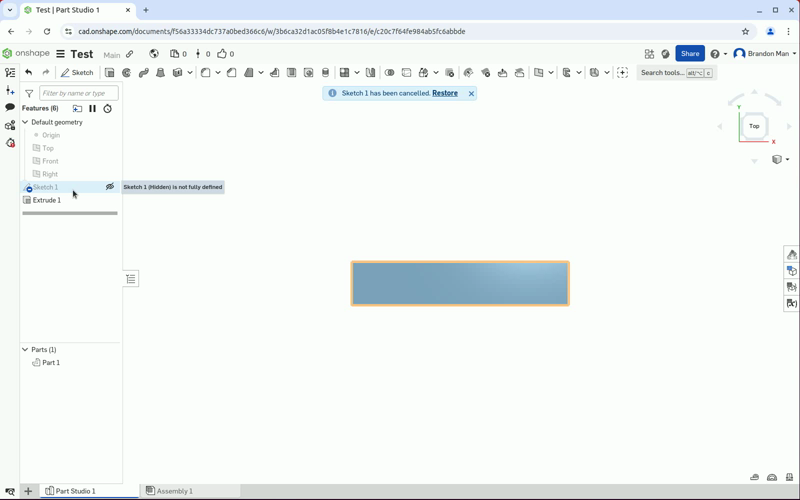
click(73, 189)
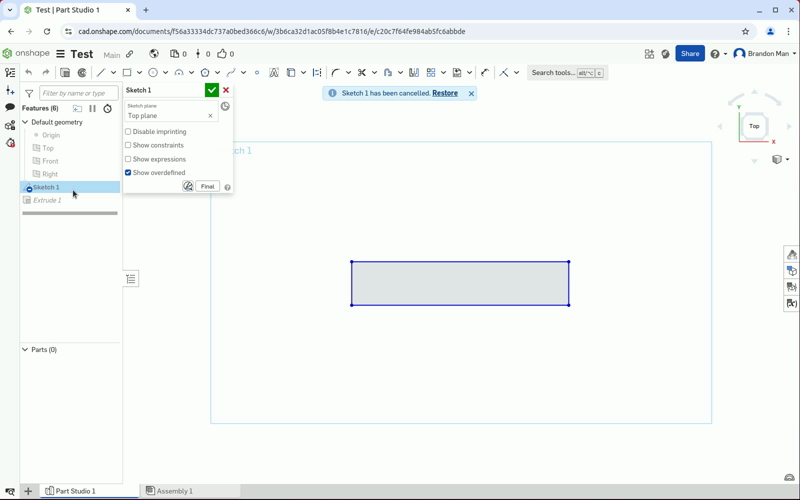
mouse_move(229, 92)
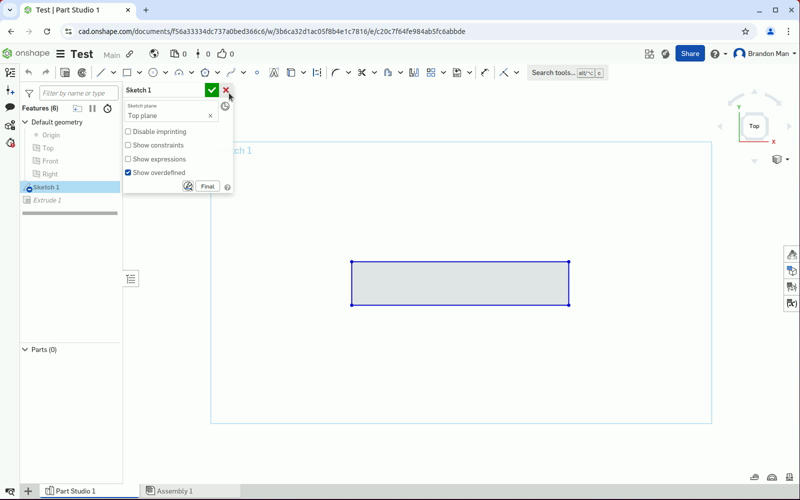
click(229, 92)
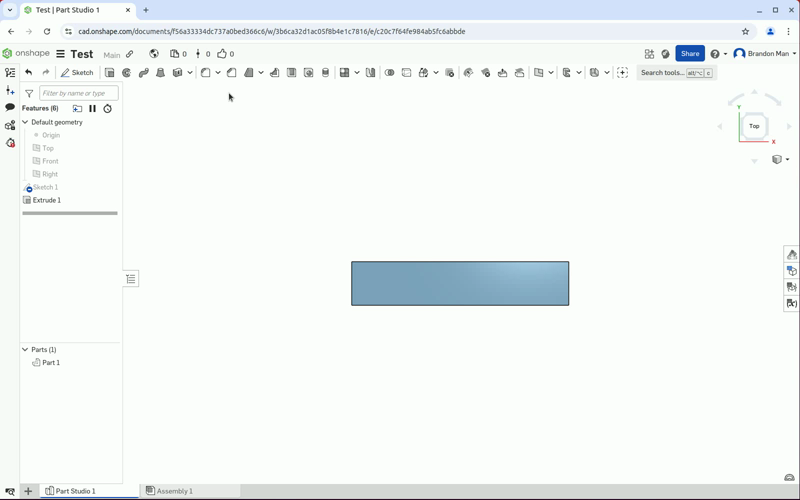
mouse_move(541, 75)
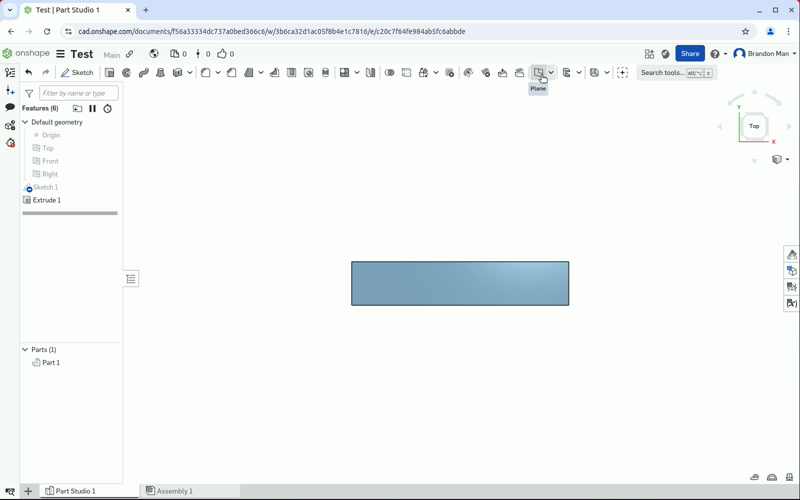
click(541, 75)
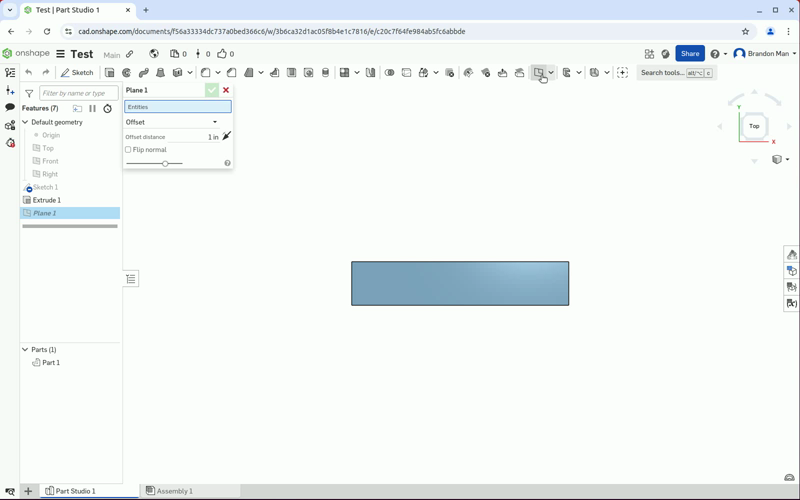
mouse_move(73, 150)
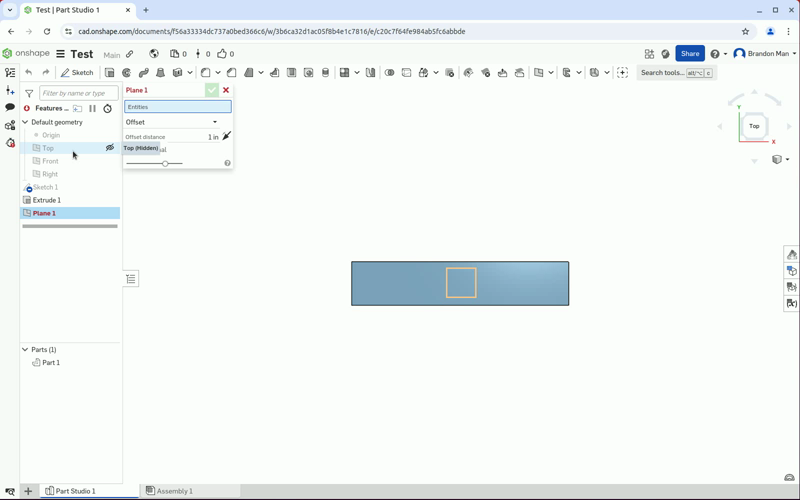
click(73, 150)
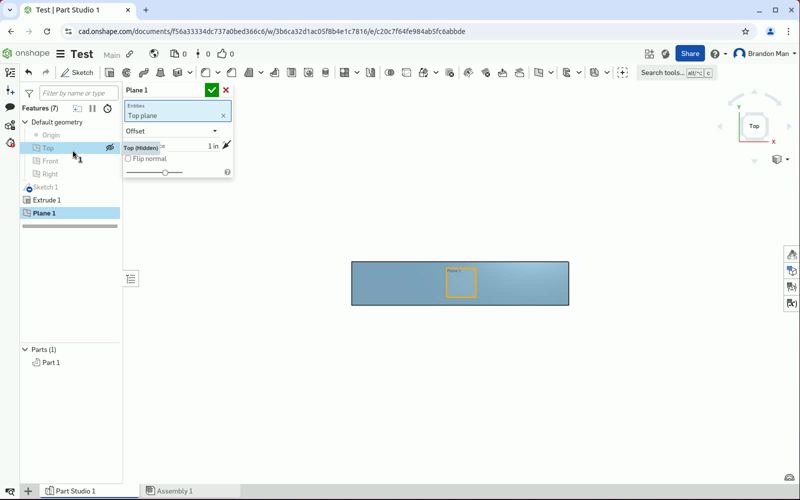
key(tab, 2)
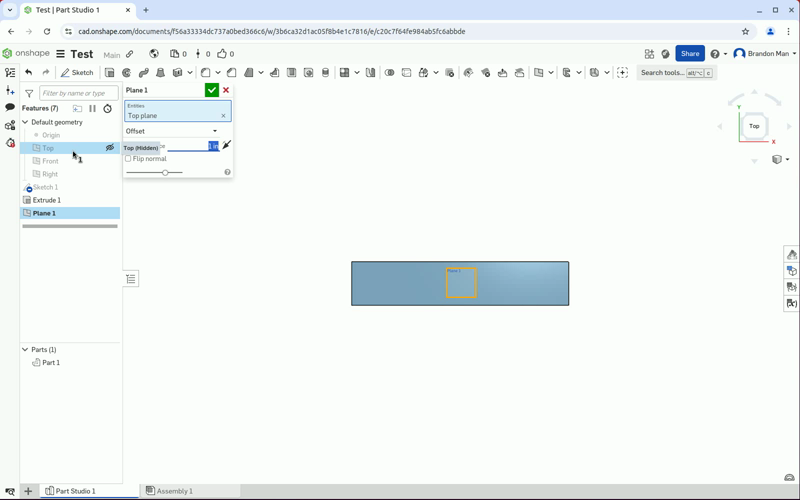
text(0.493)
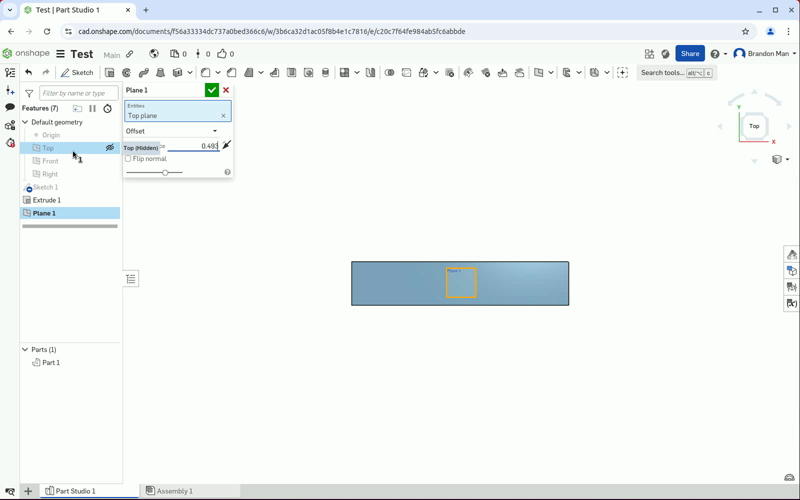
key(enter, 2)
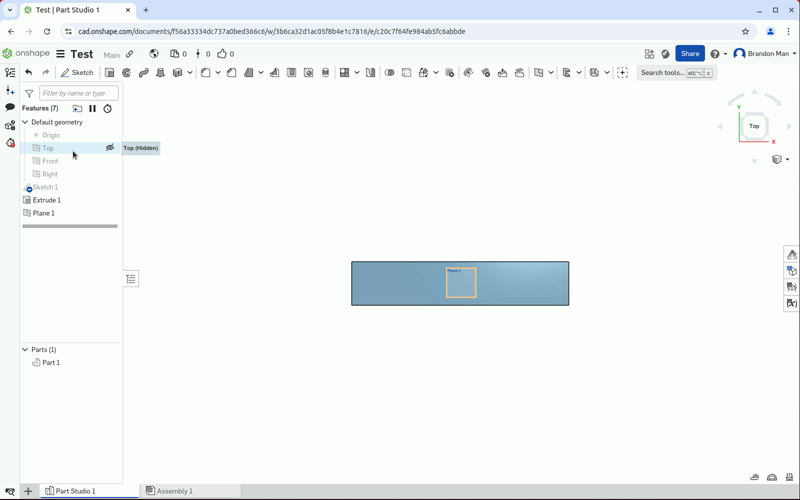
key(shift+s)
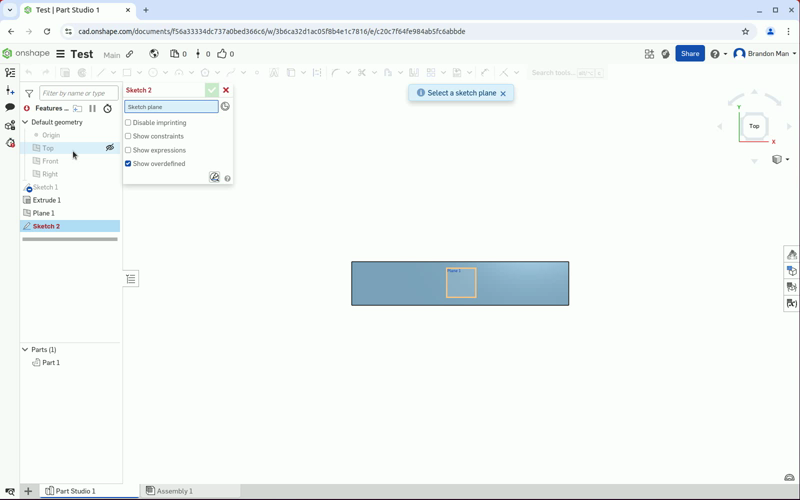
mouse_move(73, 215)
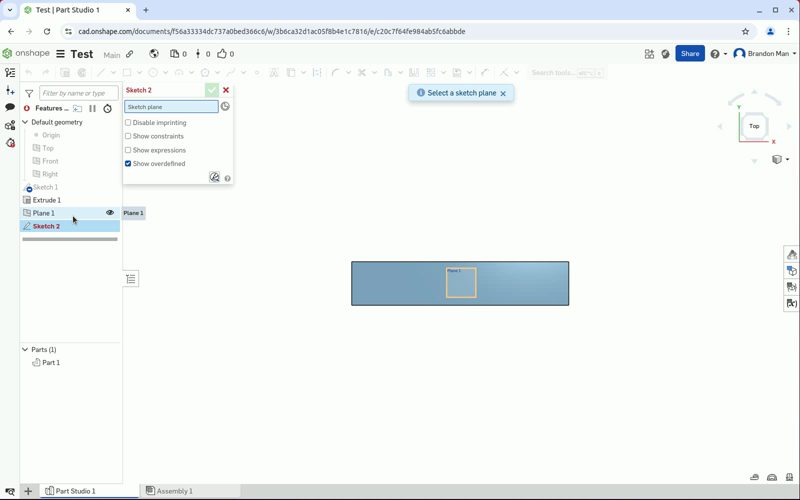
click(73, 215)
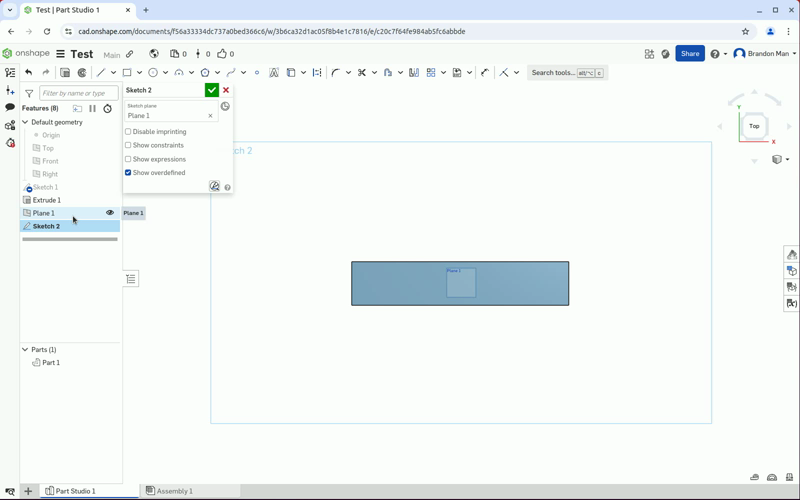
mouse_move(73, 352)
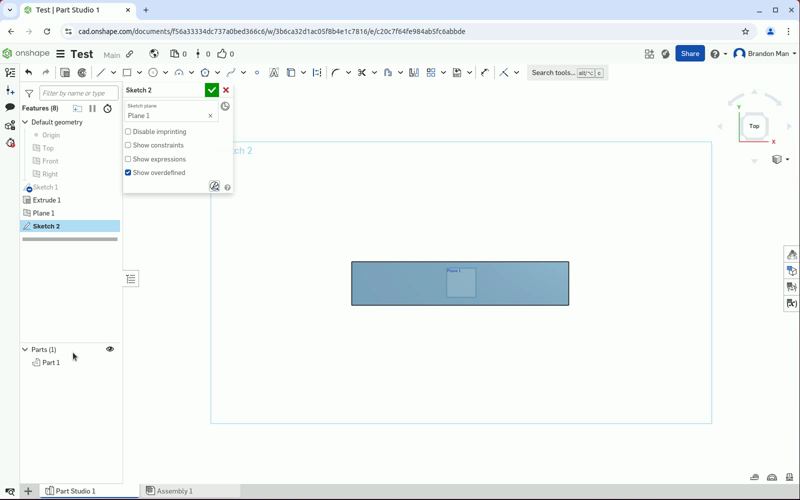
key(y)
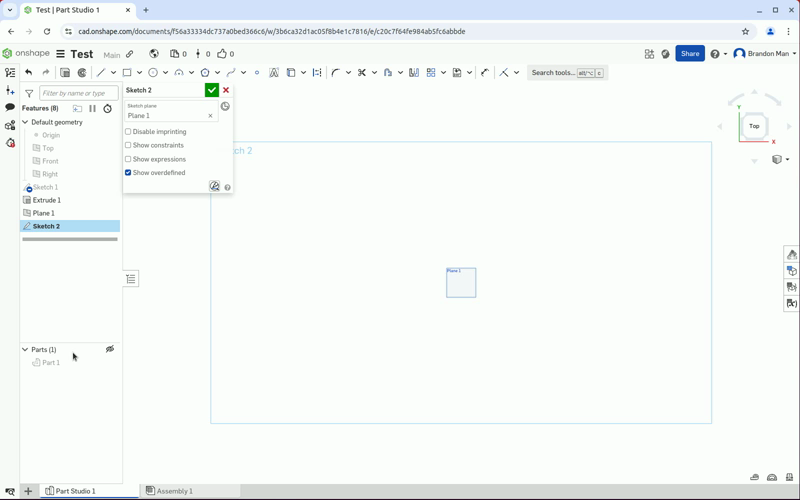
key(l)
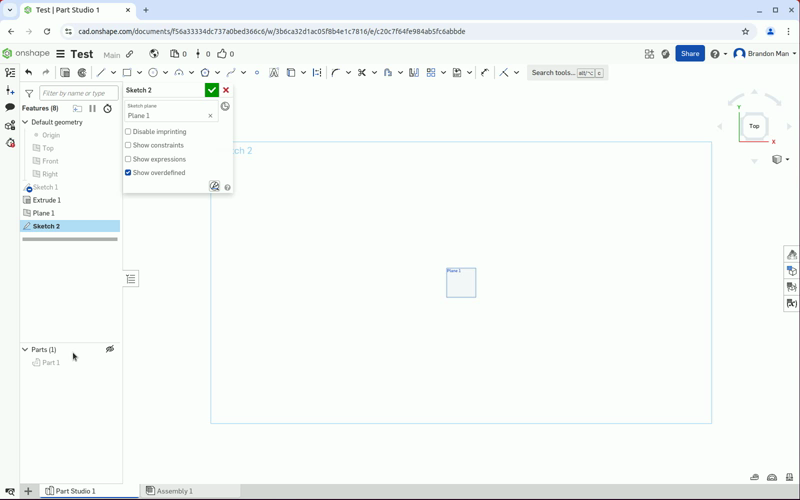
key_down(shift)
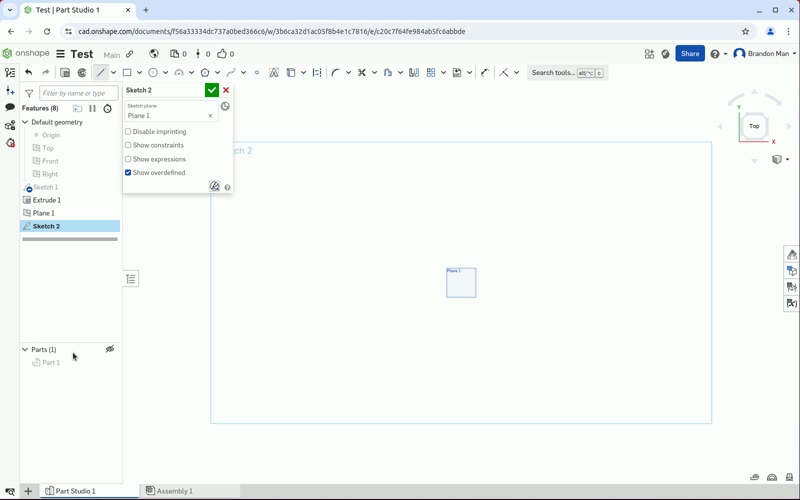
mouse_move(351, 305)
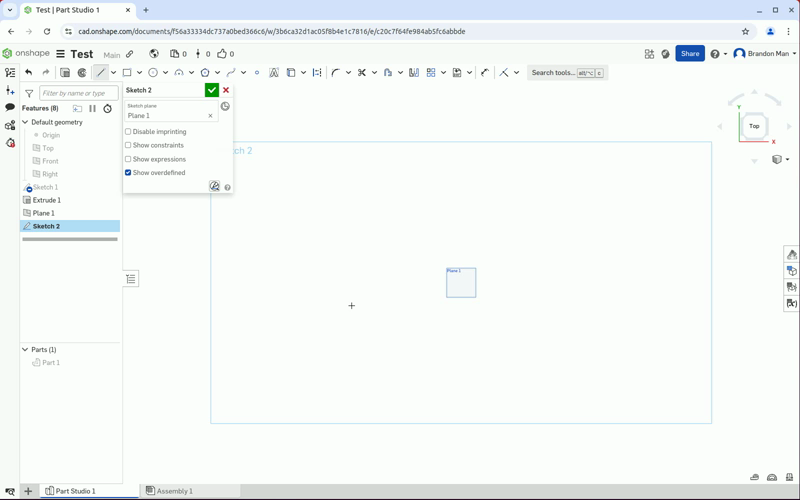
click(351, 305)
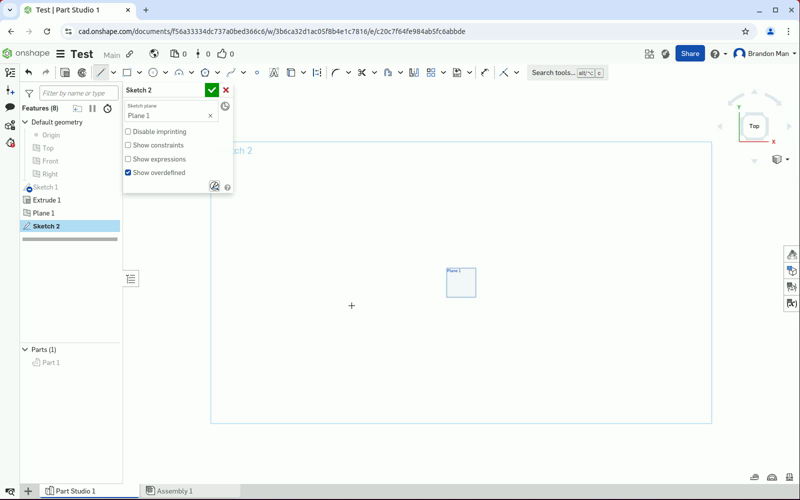
key_up(shift)
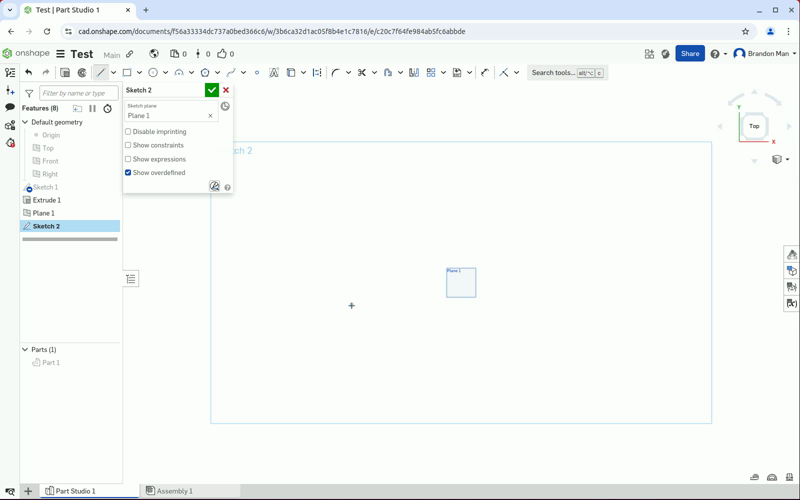
key_down(shift)
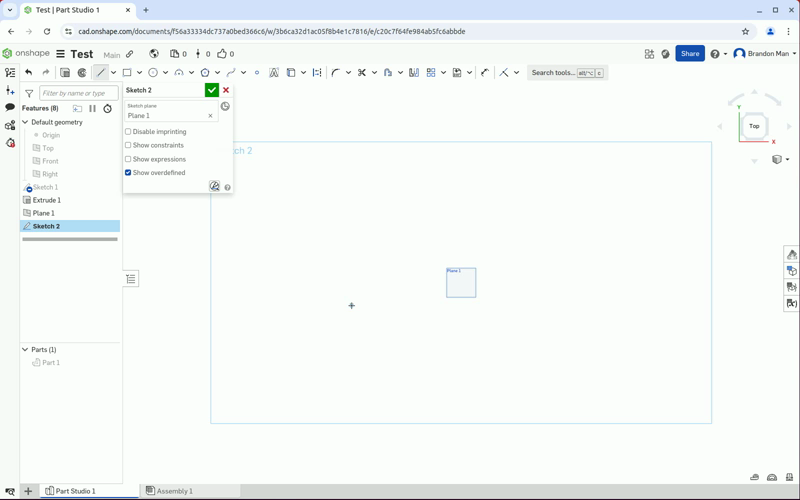
mouse_move(567, 305)
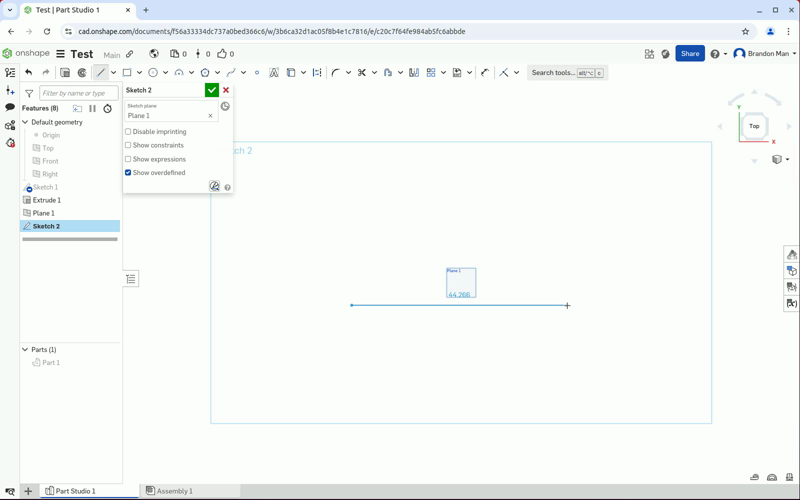
click(567, 305)
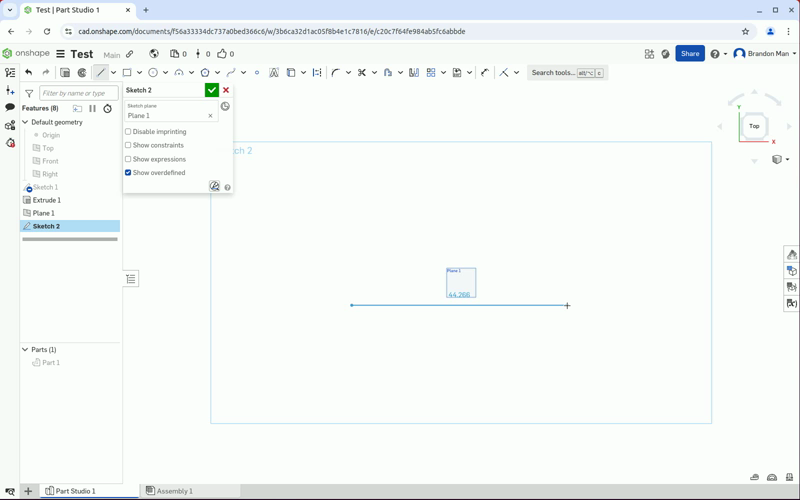
key_up(shift)
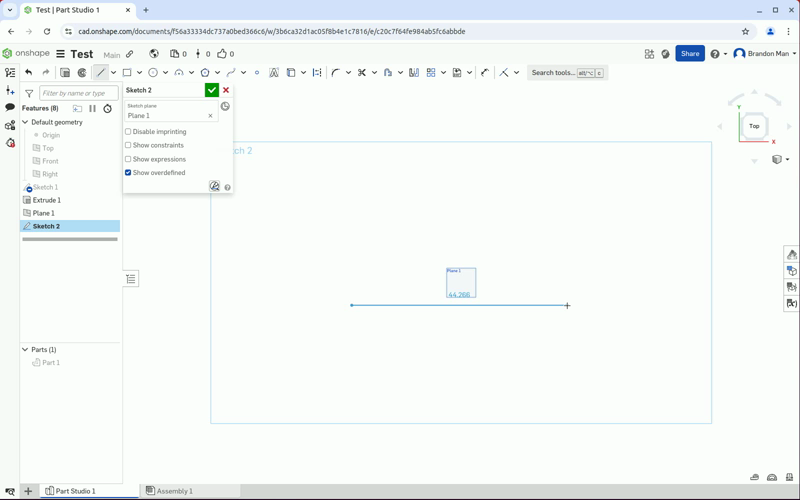
key_down(shift)
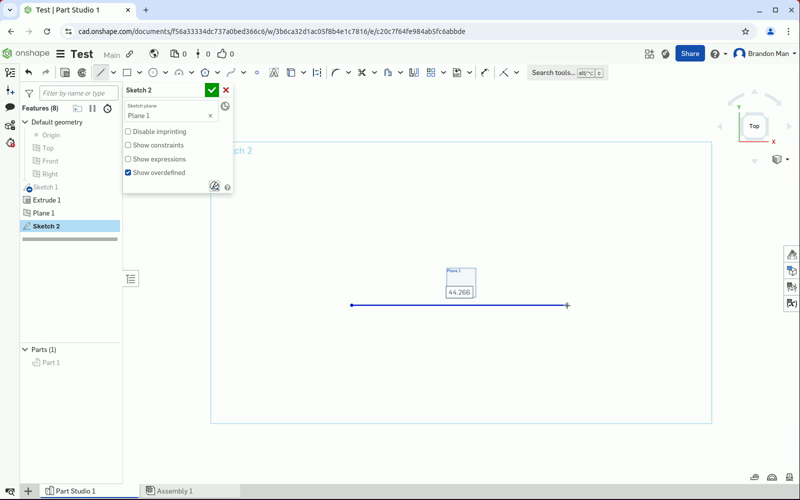
mouse_move(589, 305)
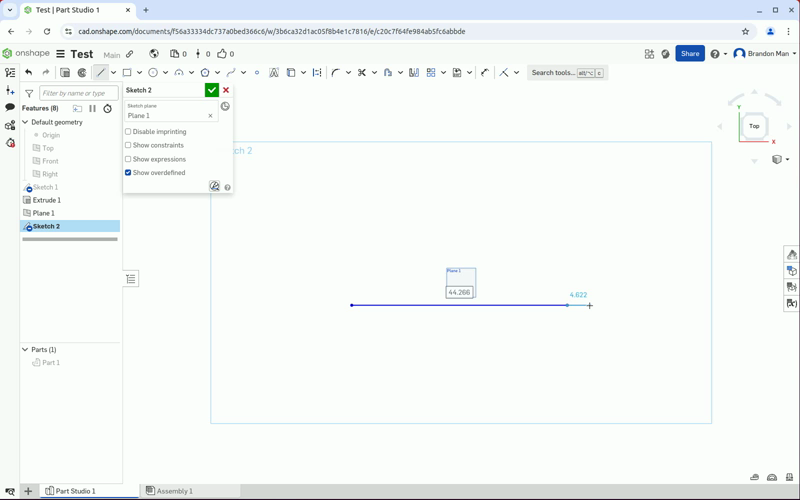
mouse_move(567, 261)
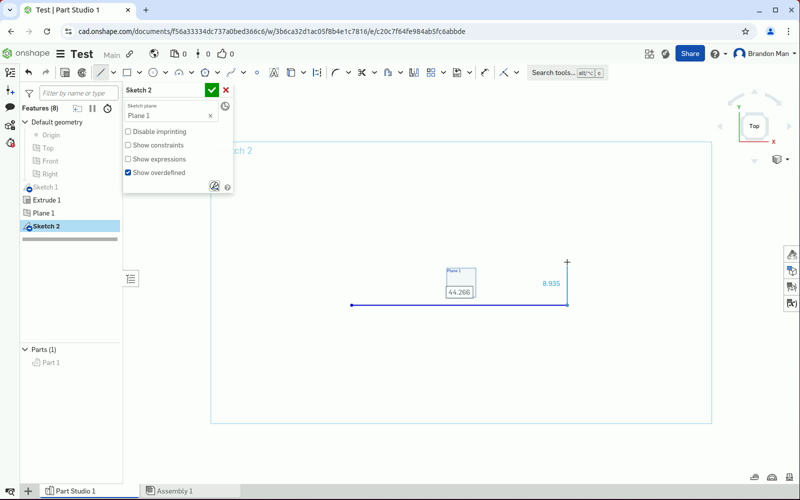
click(567, 261)
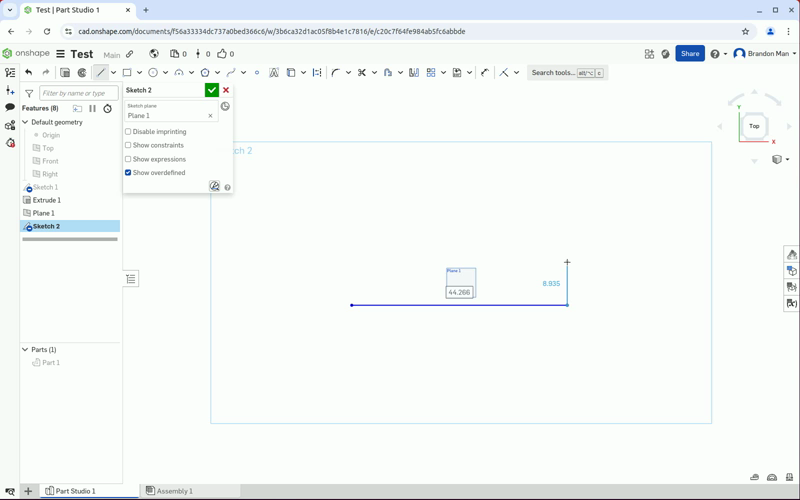
key_up(shift)
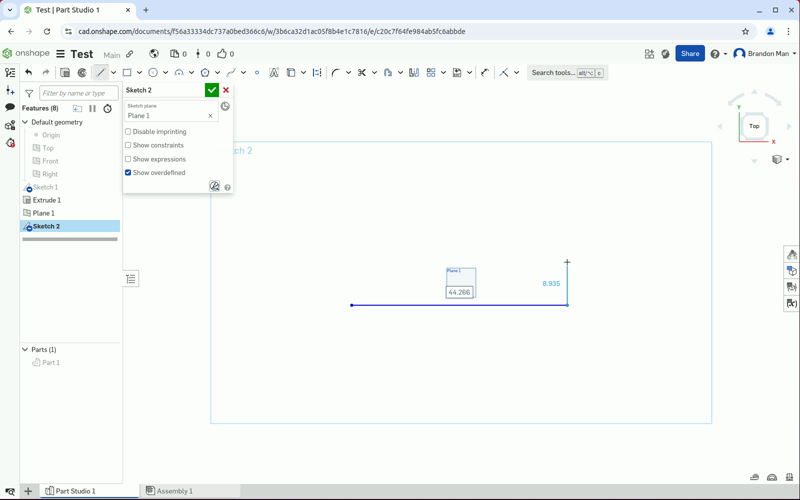
key_down(shift)
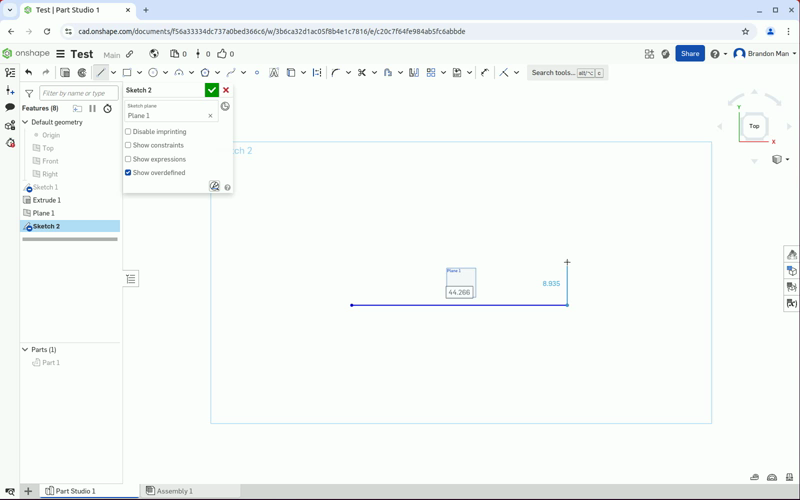
mouse_move(351, 261)
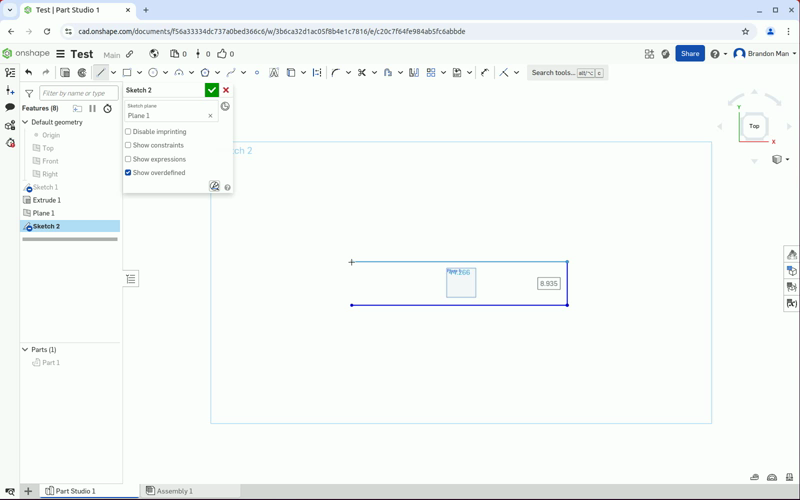
click(351, 261)
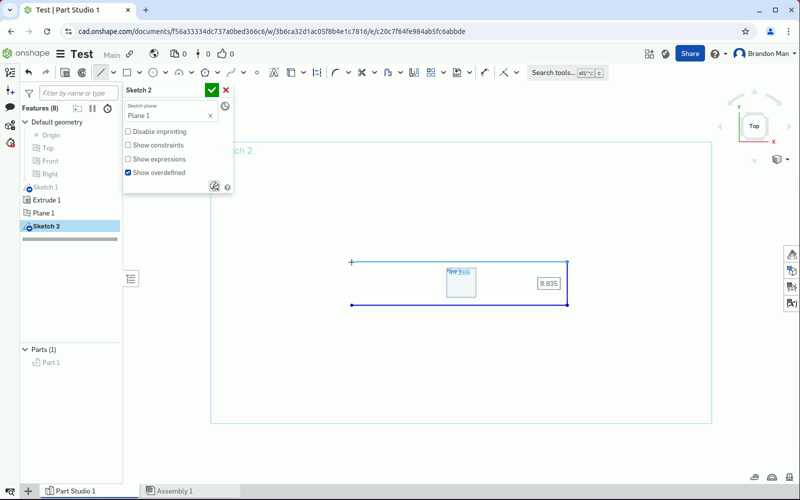
key_up(shift)
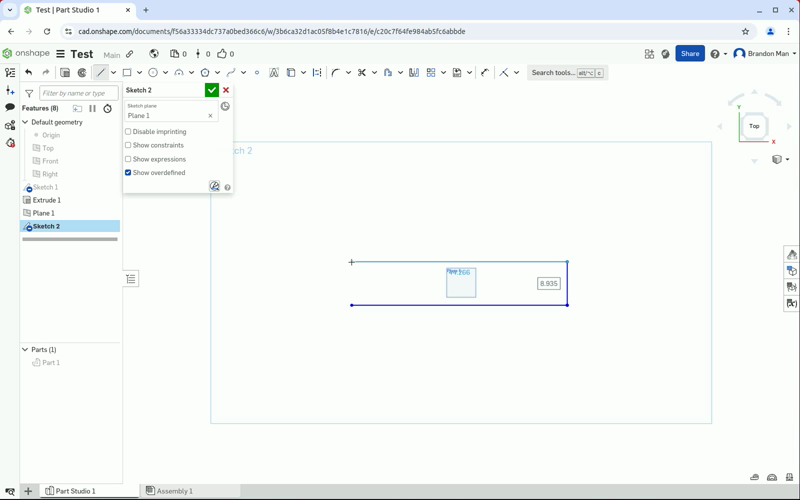
mouse_move(381, 261)
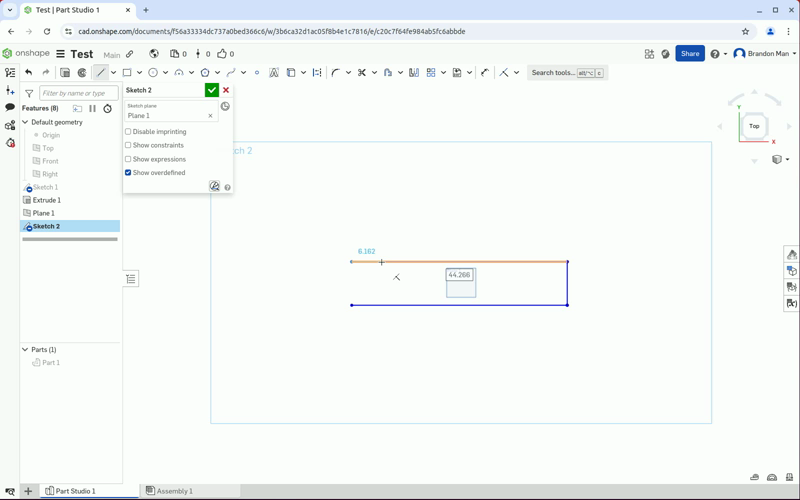
key_down(shift)
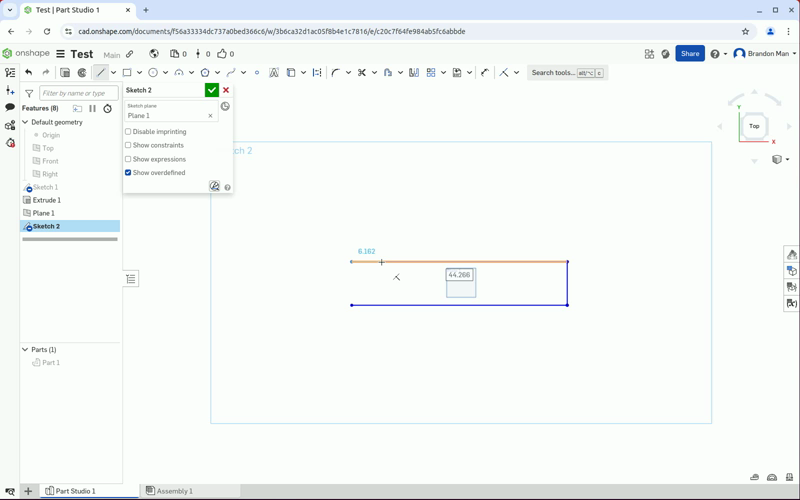
mouse_move(351, 305)
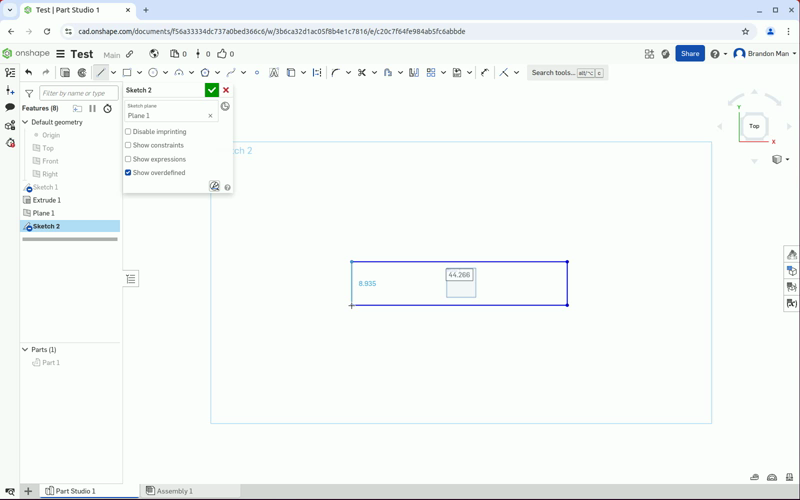
key_up(shift)
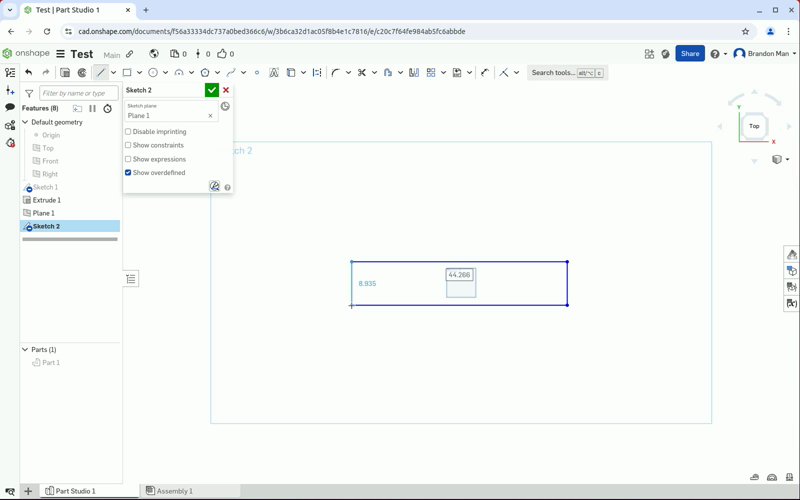
click(351, 305)
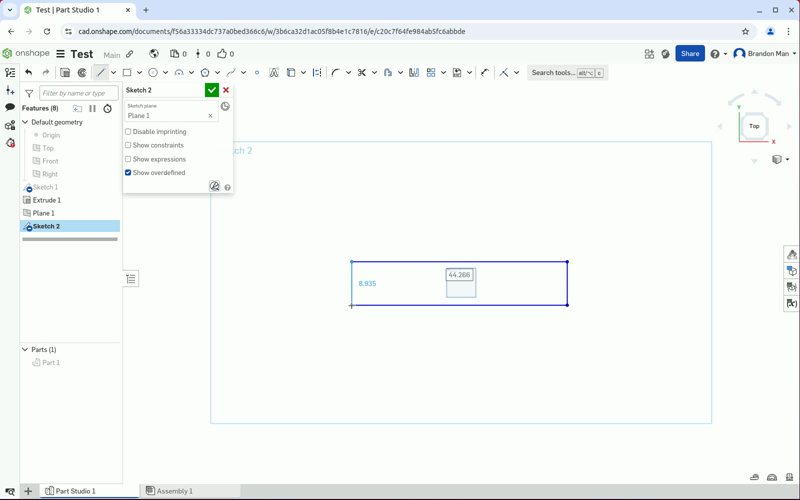
key(esc)
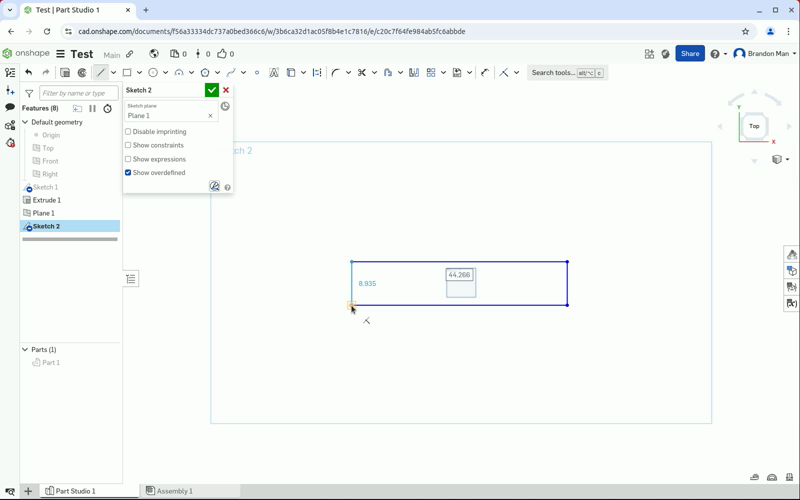
mouse_move(470, 295)
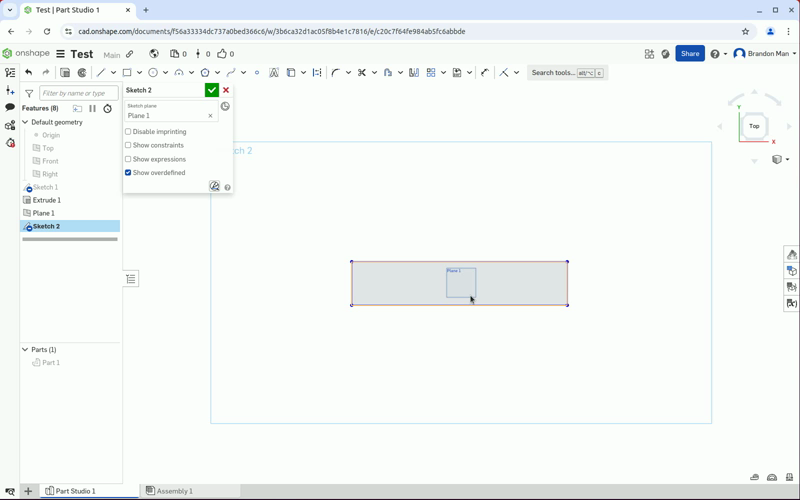
click(470, 295)
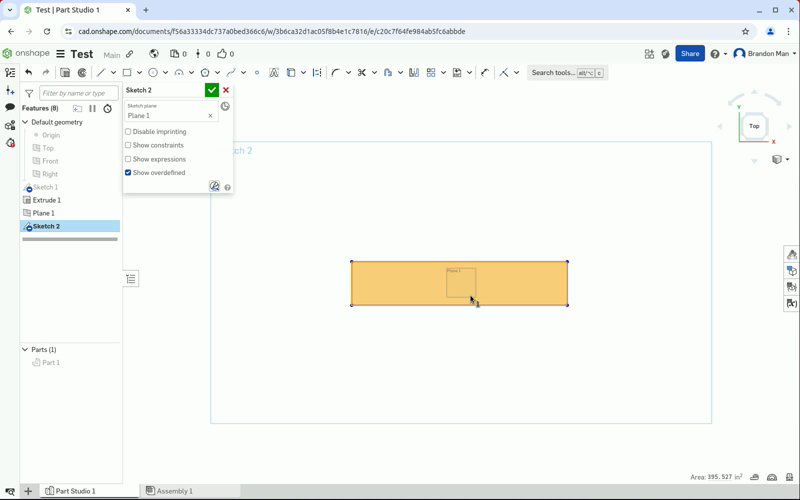
mouse_move(73, 352)
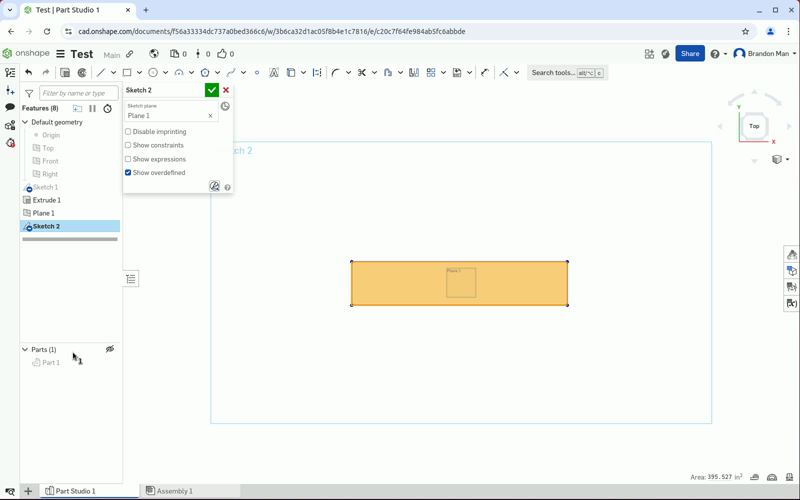
key(shift+y)
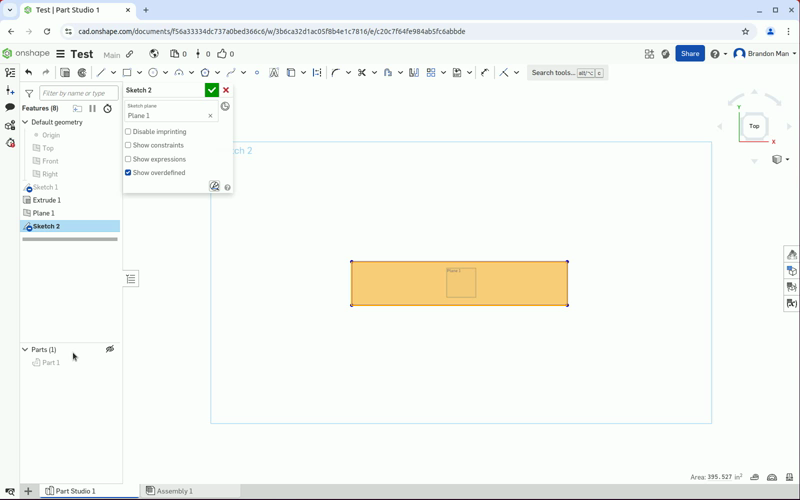
key(shift+e)
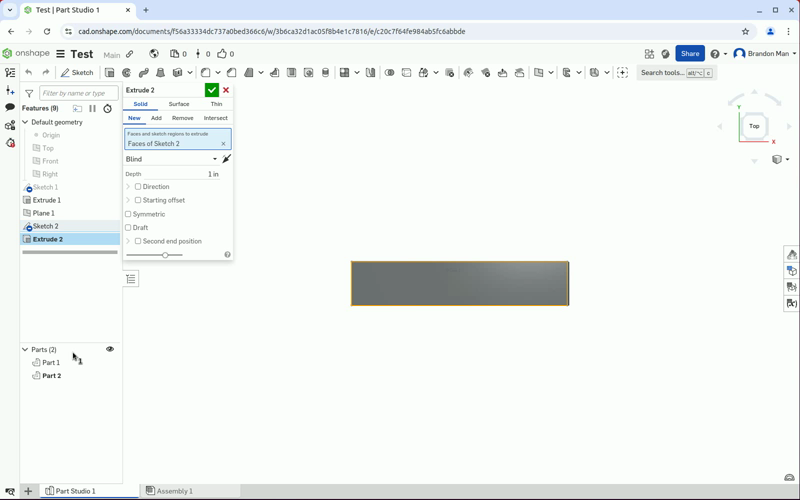
mouse_move(143, 106)
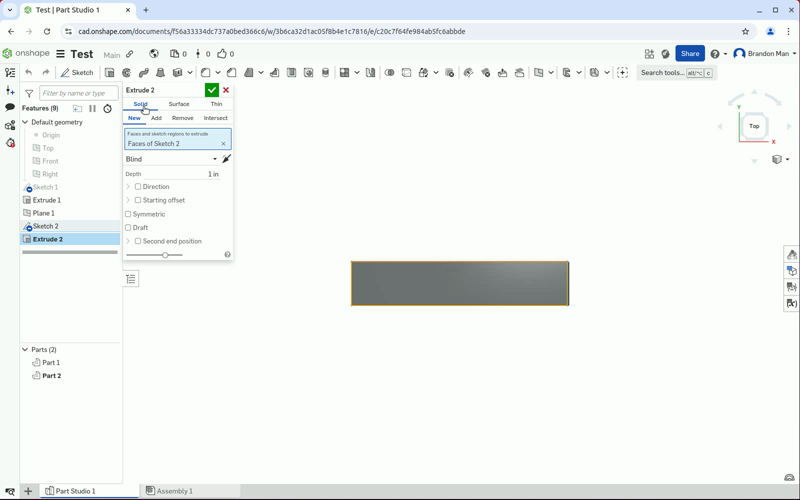
click(143, 106)
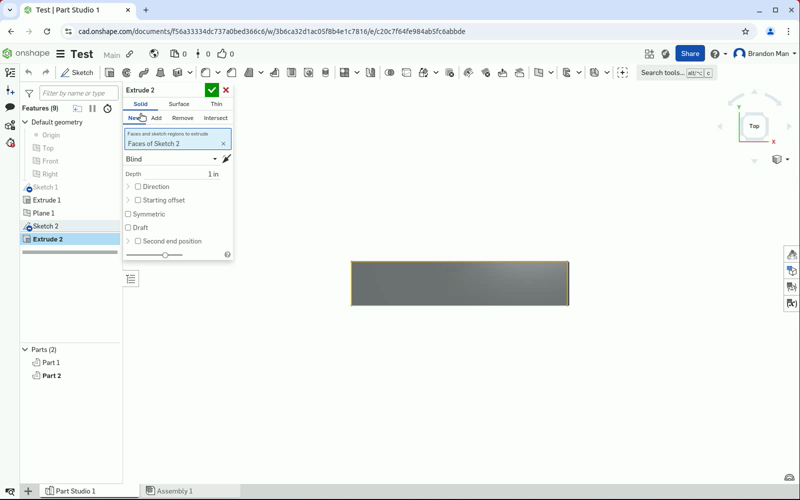
mouse_move(137, 120)
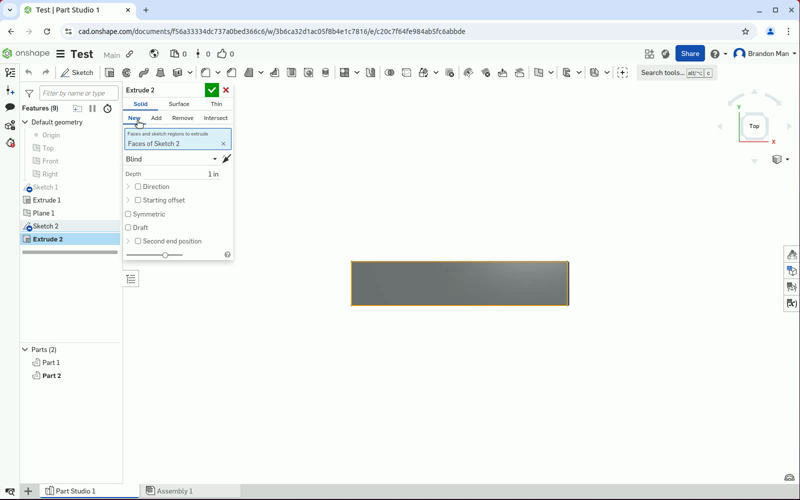
click(137, 120)
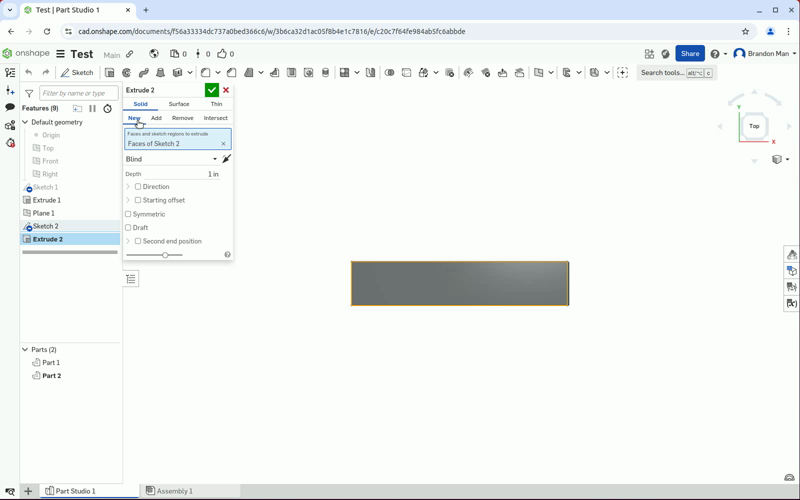
key(tab, 4)
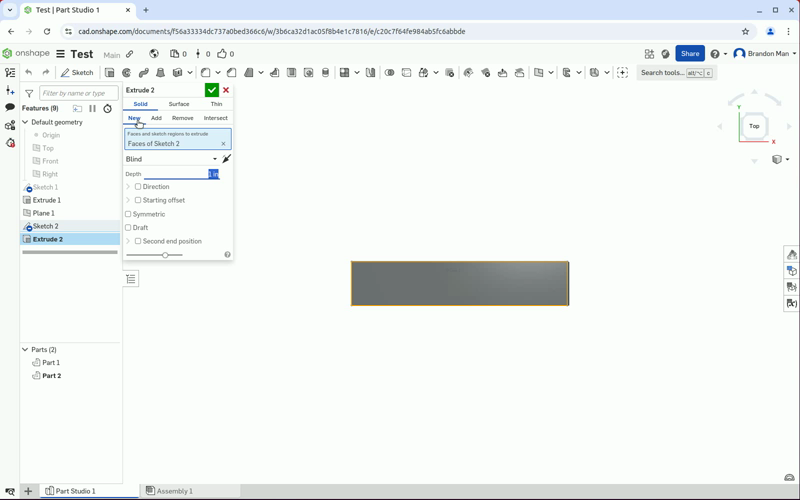
text(0.722)
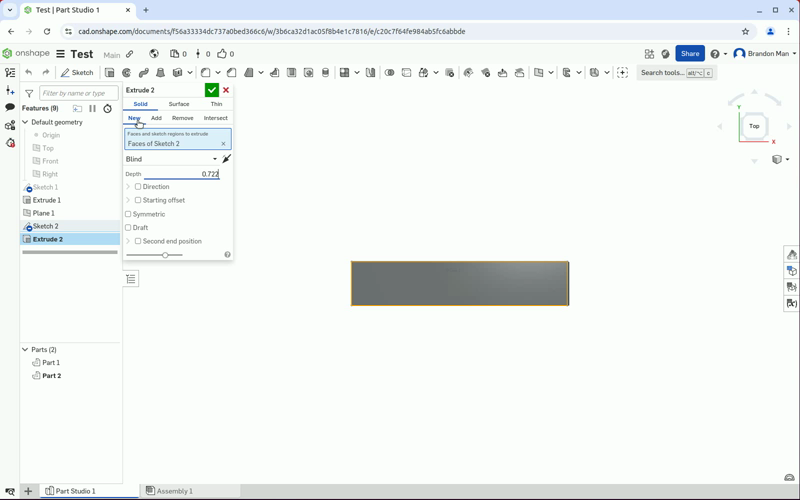
key(enter)
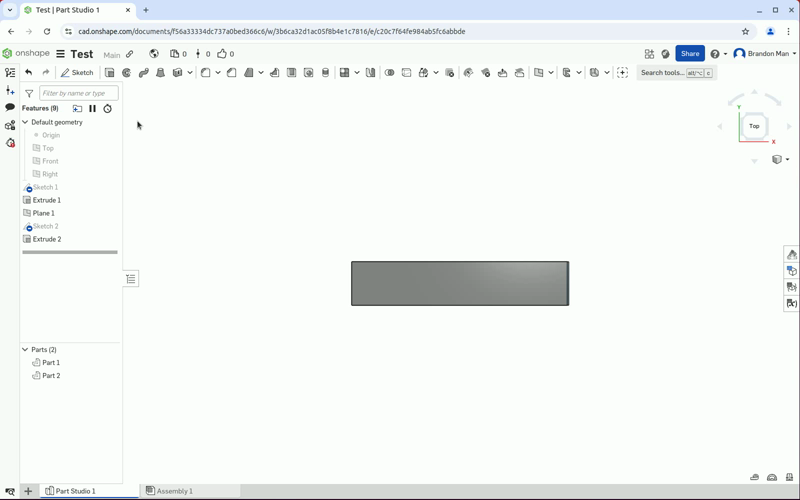
key(shift+h)
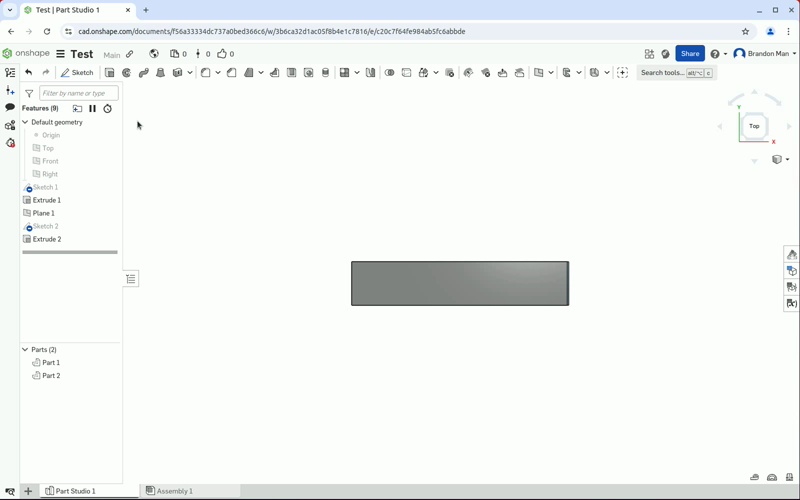
key(shift+h)
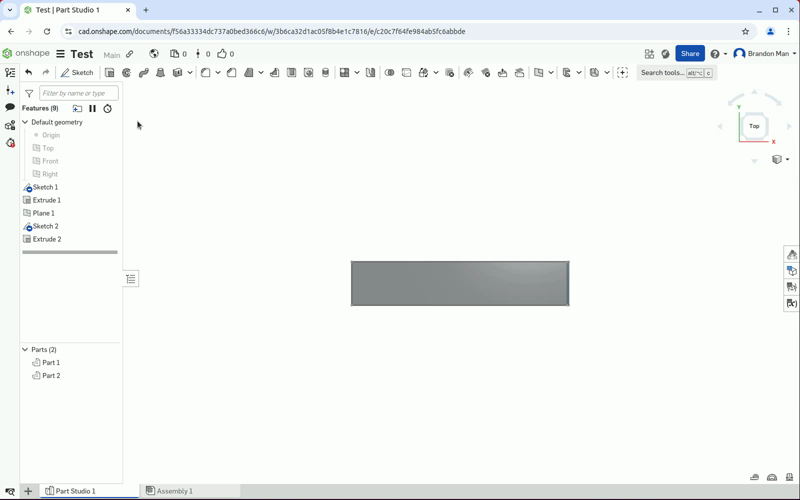
key(shift+7)
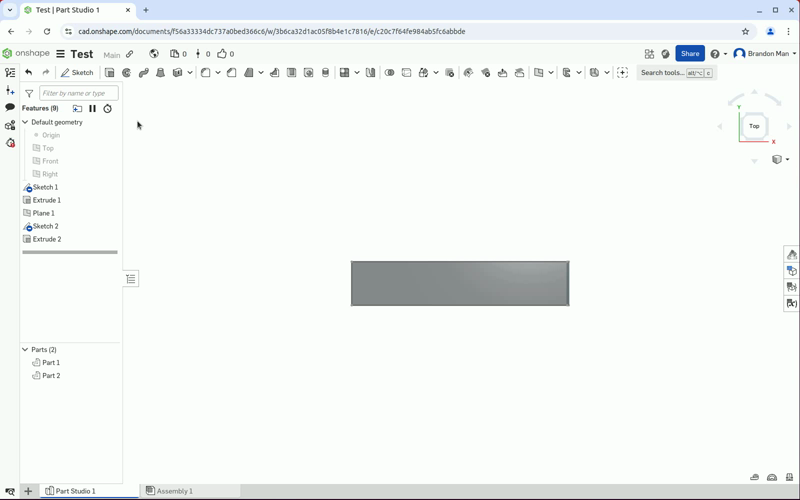
key(up, 3)
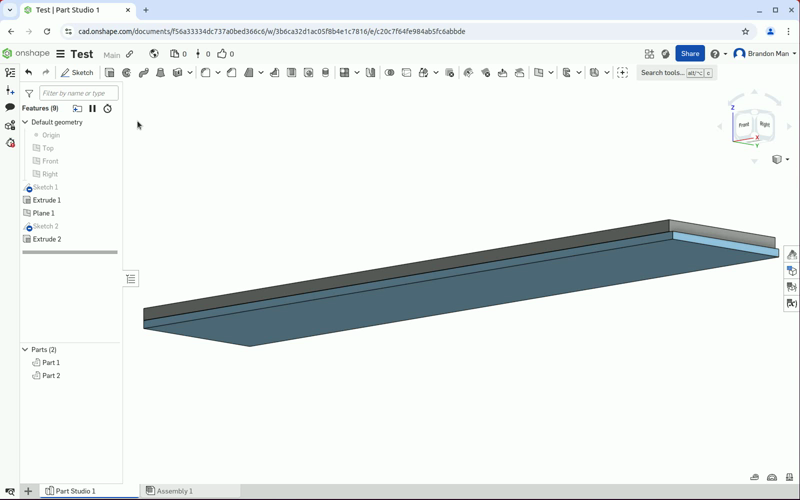
key(left, 3)
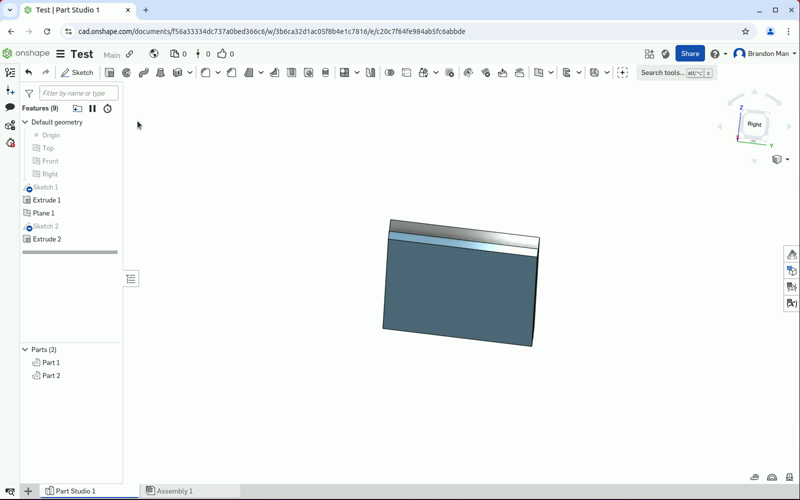
key(right, 3)
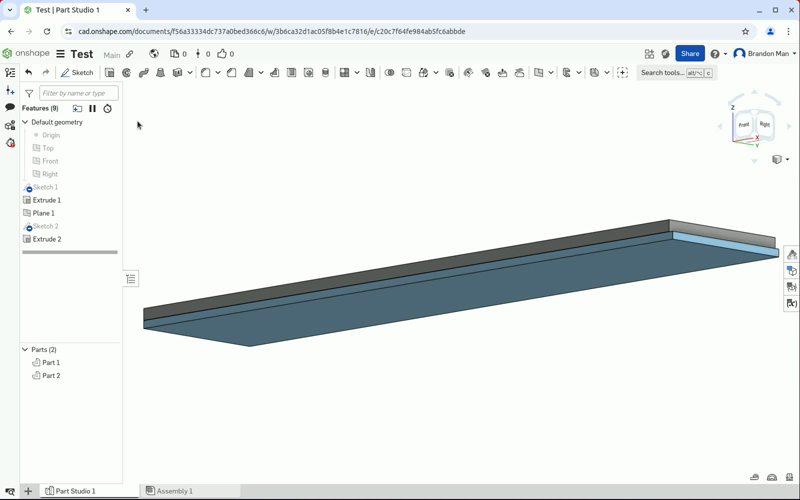
key(down, 3)
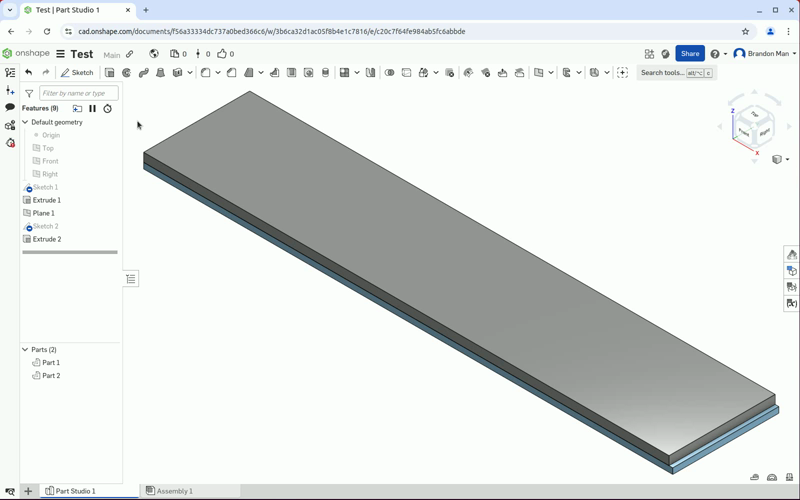
mouse_move(73, 189)
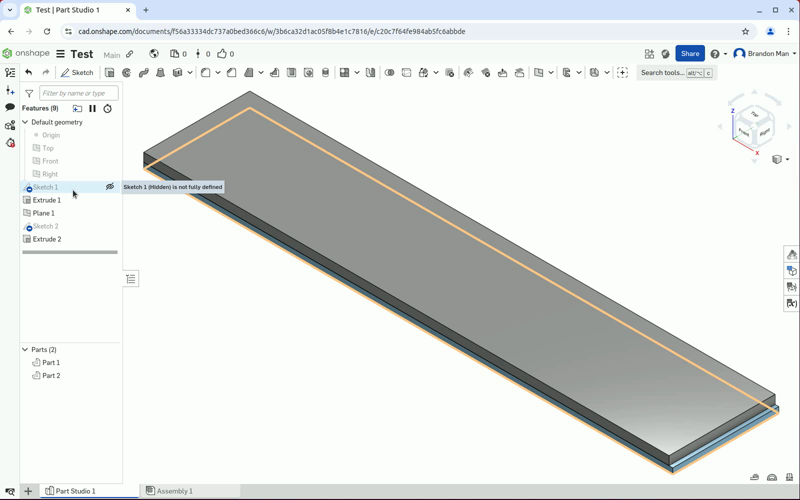
click(73, 189)